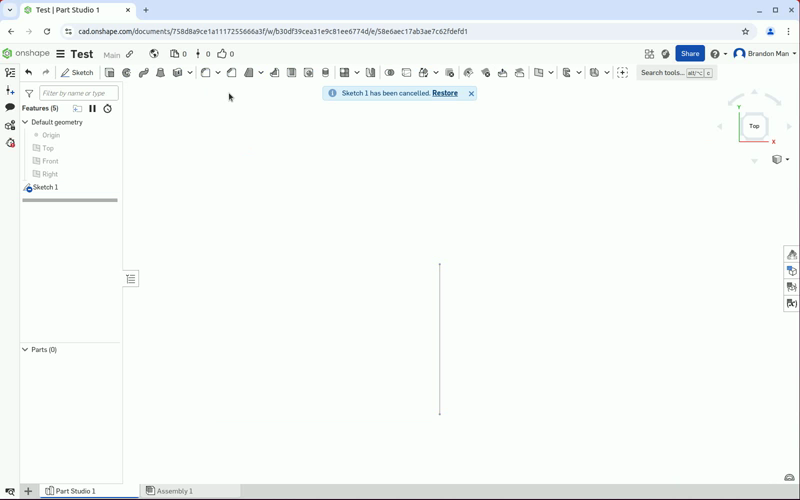
key(shift+h)
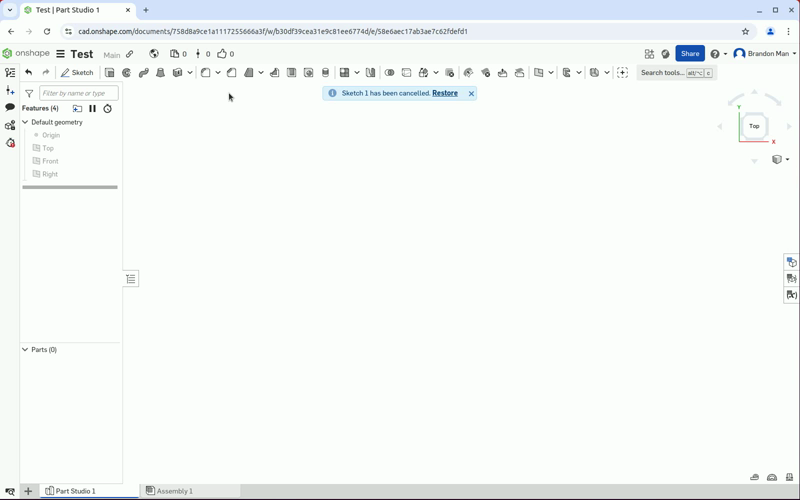
mouse_move(73, 352)
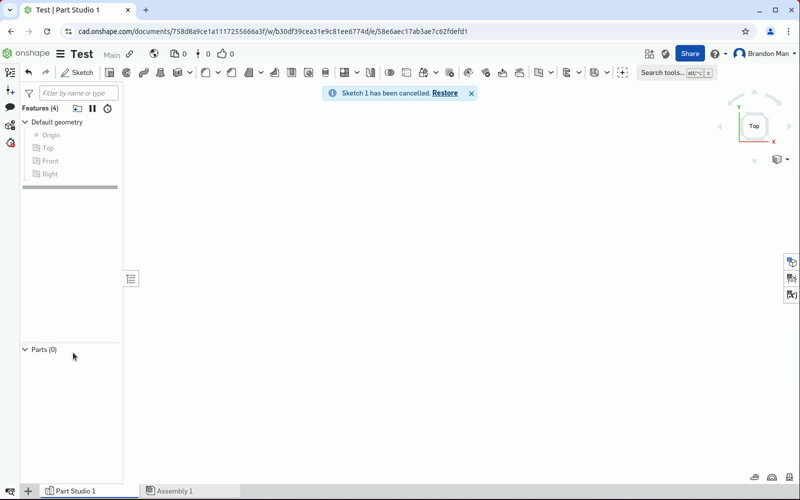
key(y)
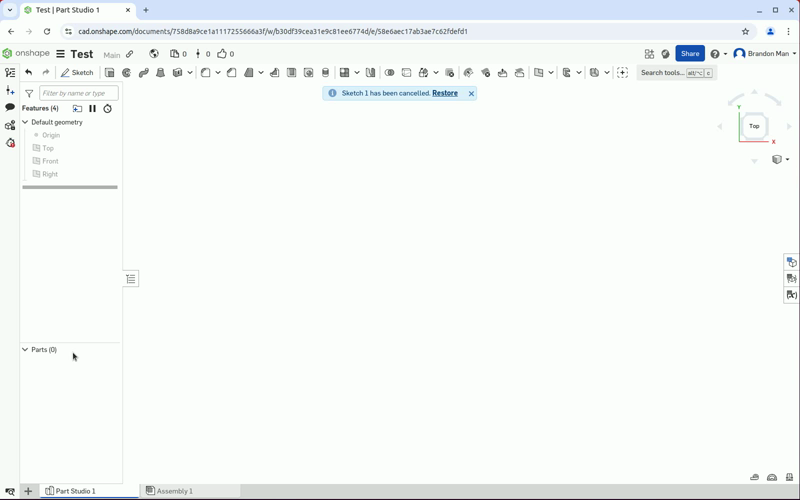
key(shift+p)
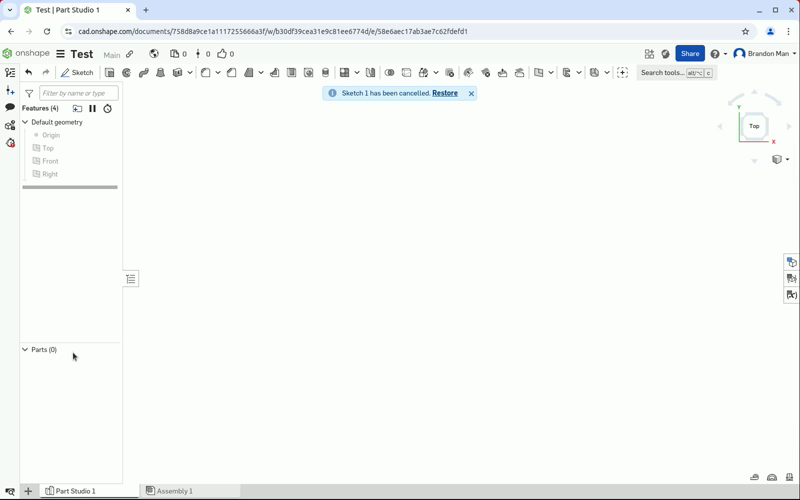
key(space)
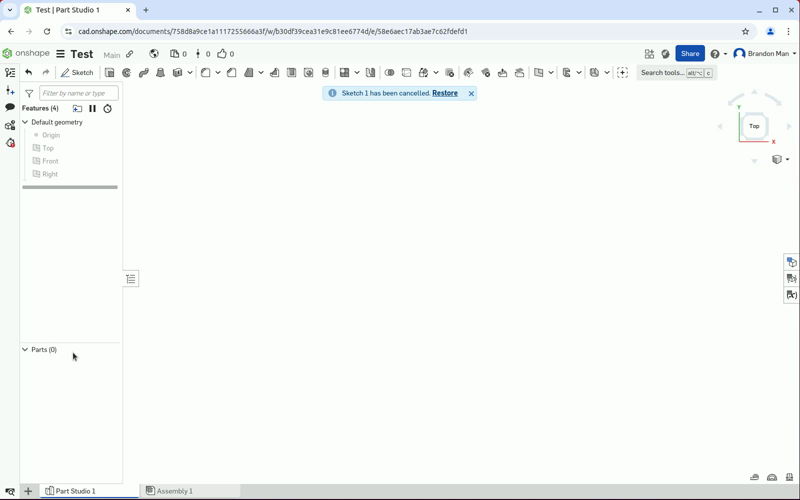
key_down(shift)
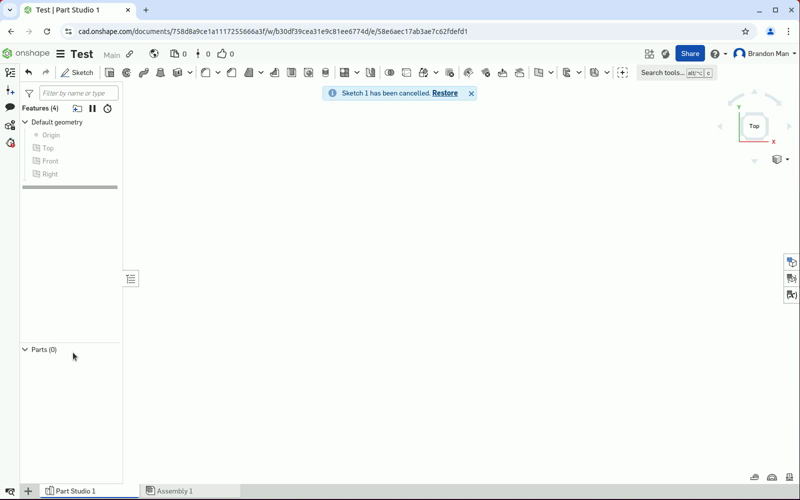
key(up)
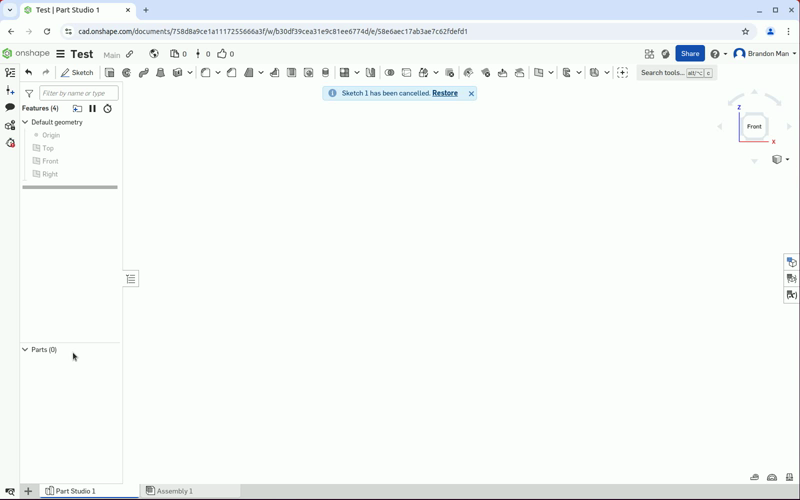
key_up(shift)
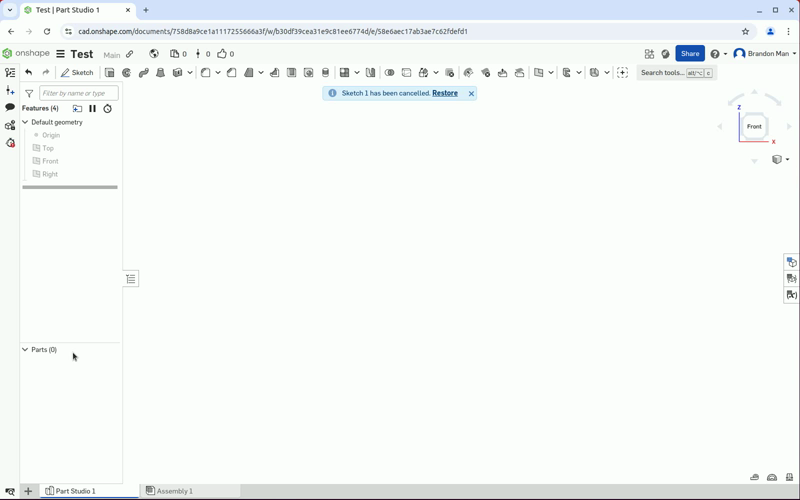
mouse_move(73, 352)
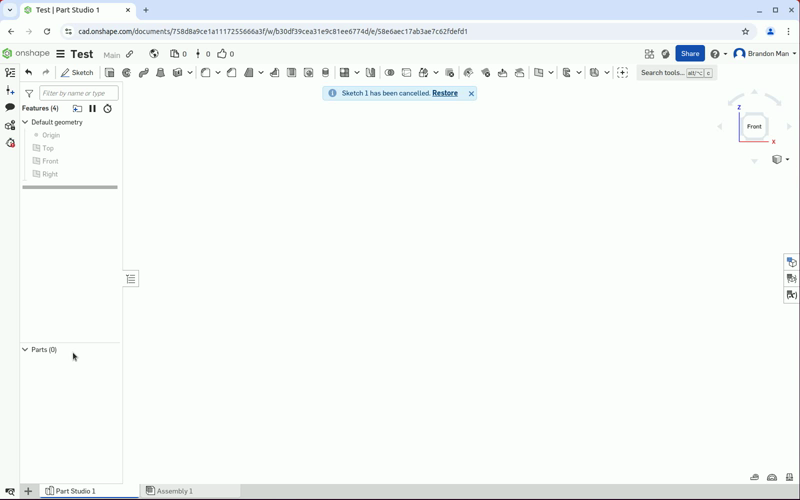
key(shift+y)
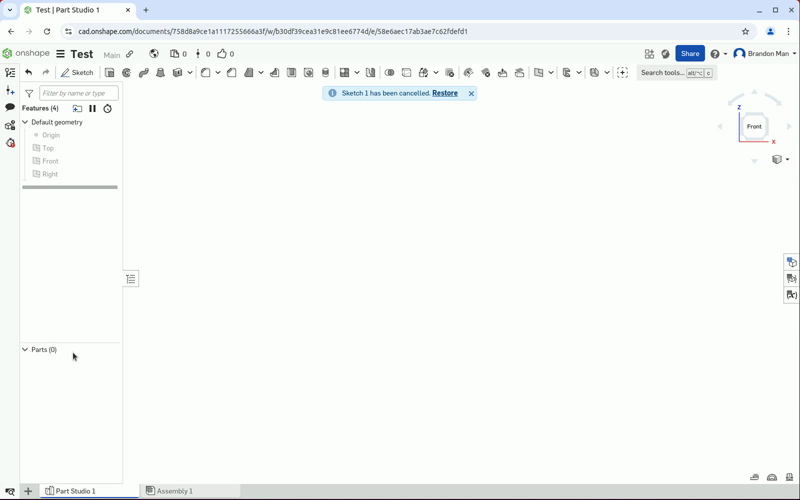
key(shift+s)
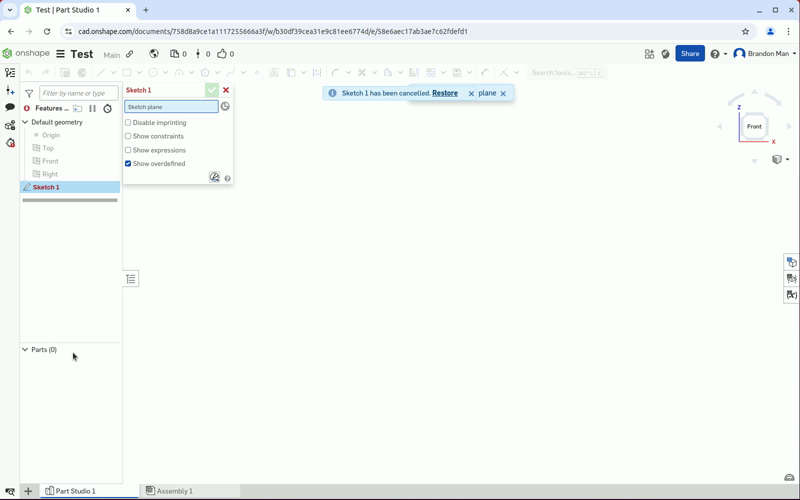
mouse_move(73, 163)
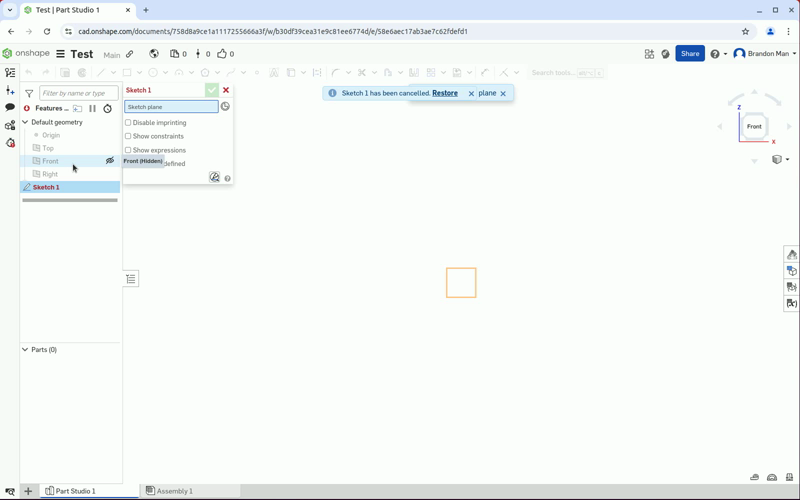
click(73, 163)
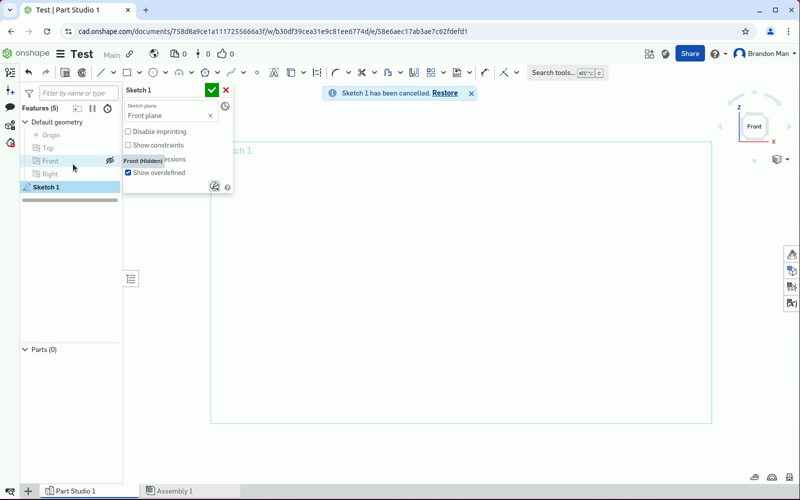
mouse_move(73, 352)
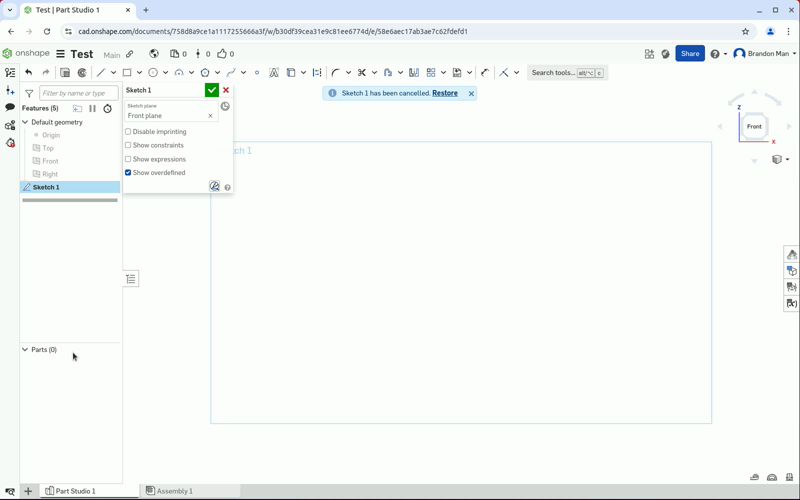
key(y)
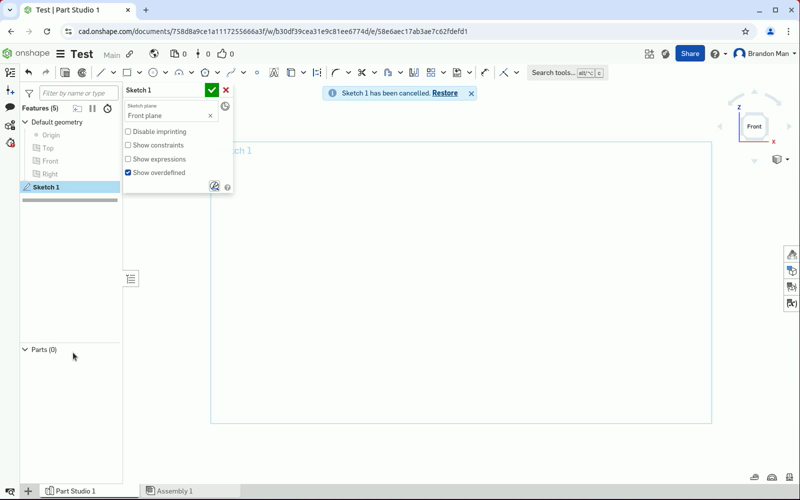
key(l)
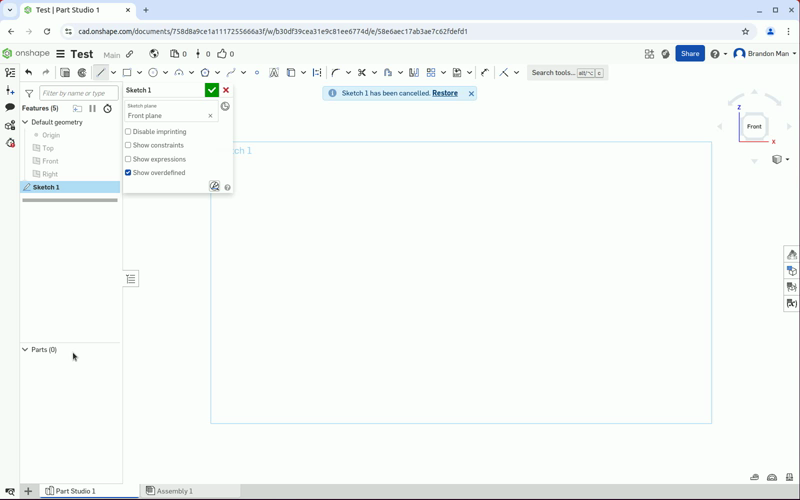
key_down(shift)
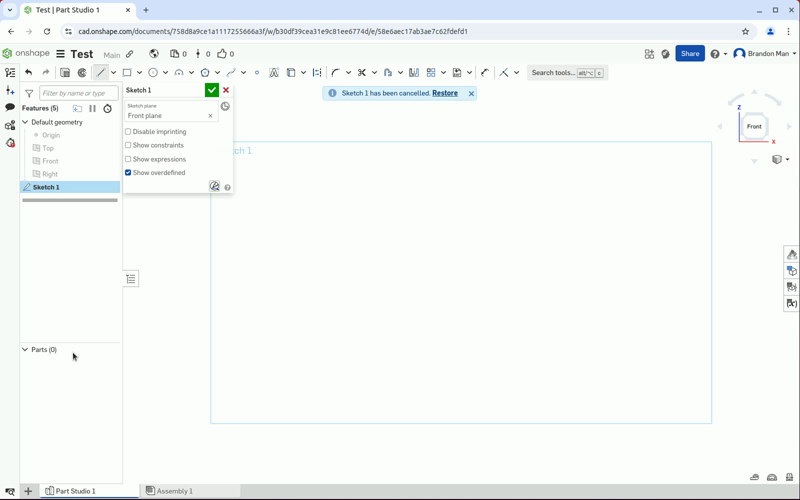
mouse_move(348, 282)
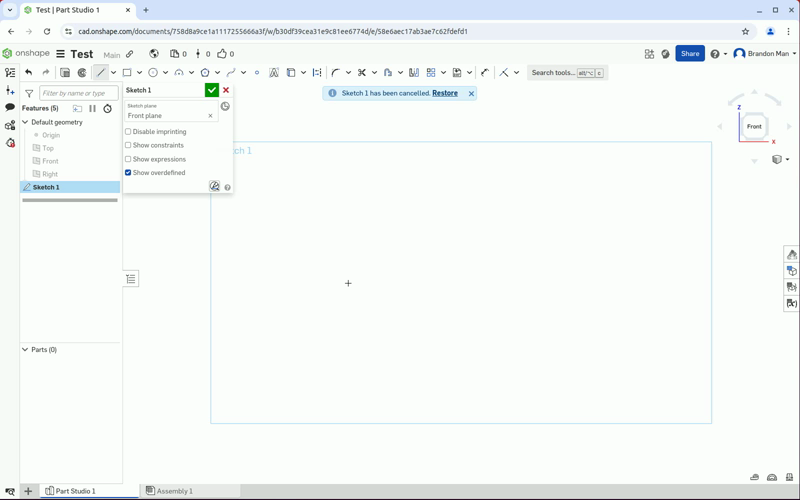
click(348, 282)
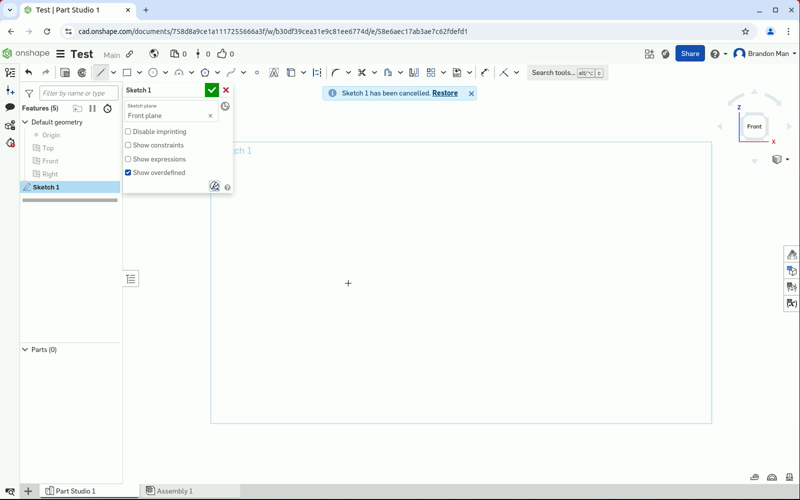
key_up(shift)
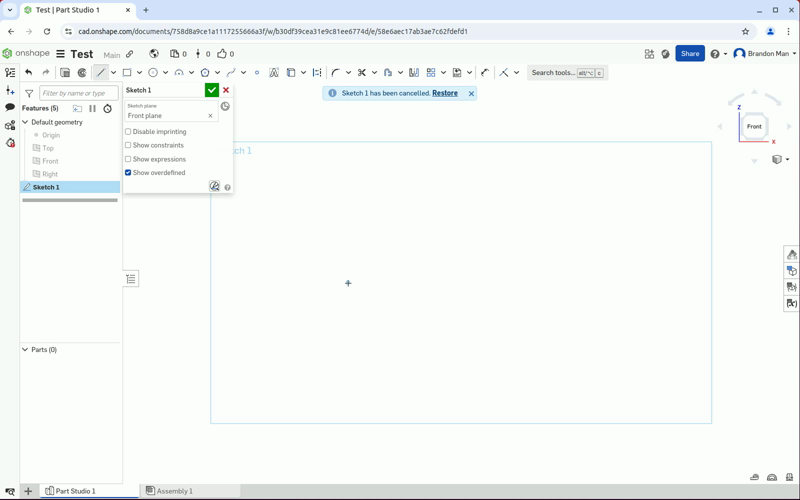
key_down(shift)
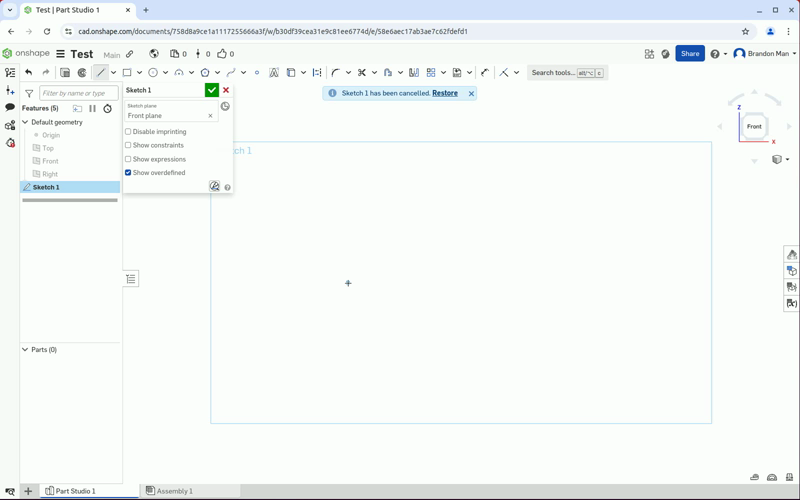
mouse_move(460, 282)
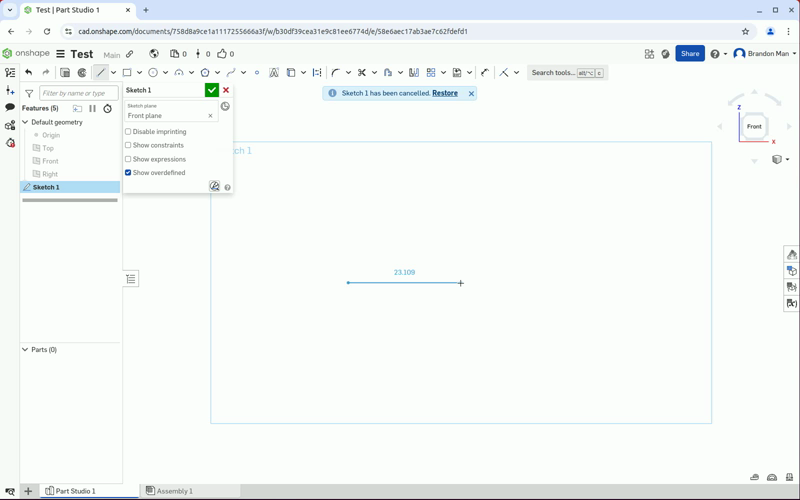
click(460, 282)
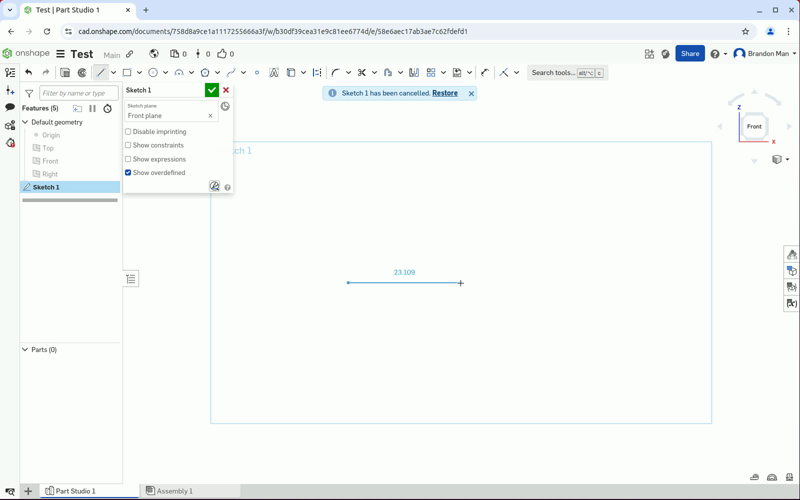
key_up(shift)
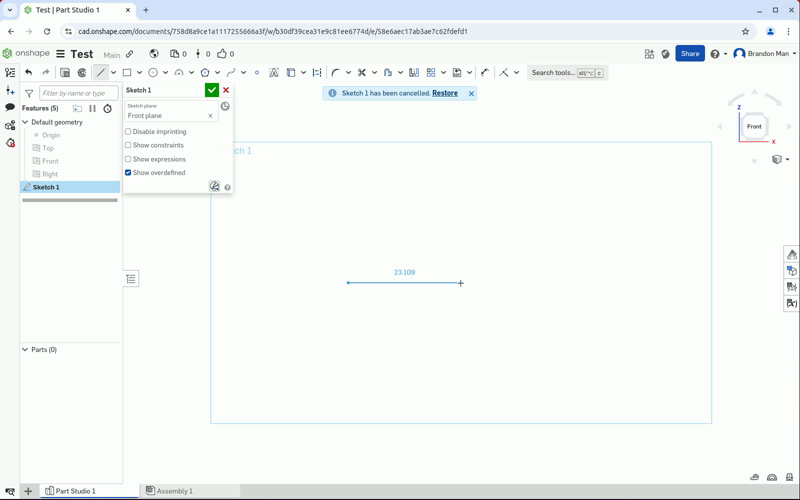
key_down(shift)
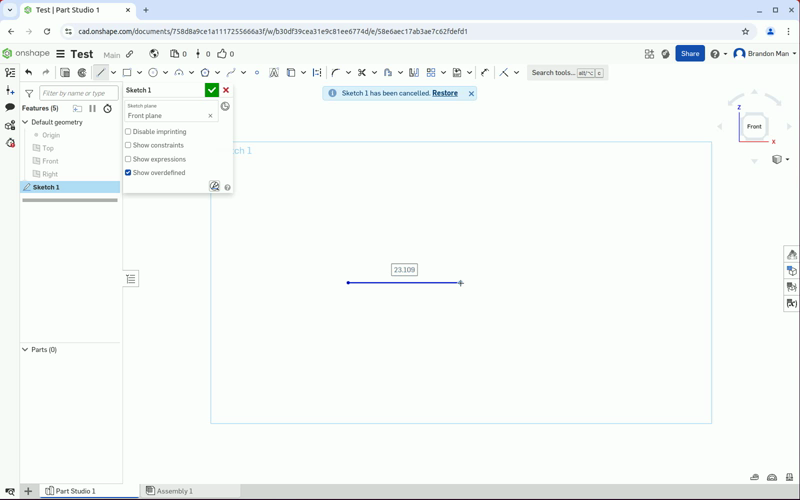
mouse_move(460, 176)
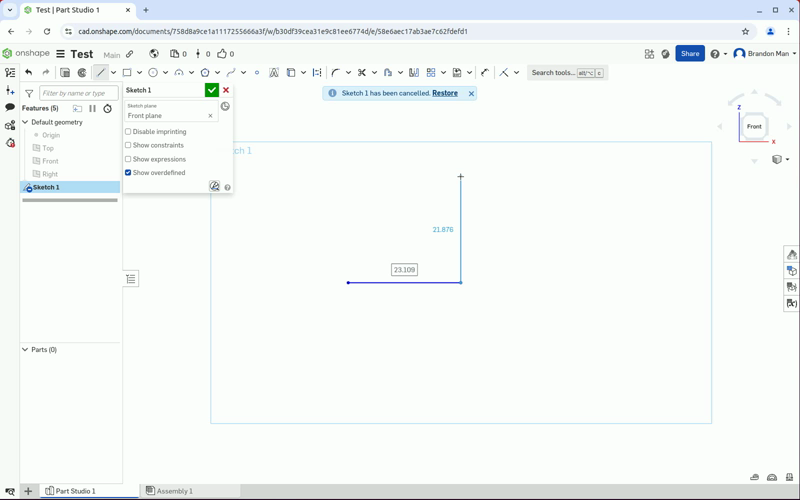
click(460, 176)
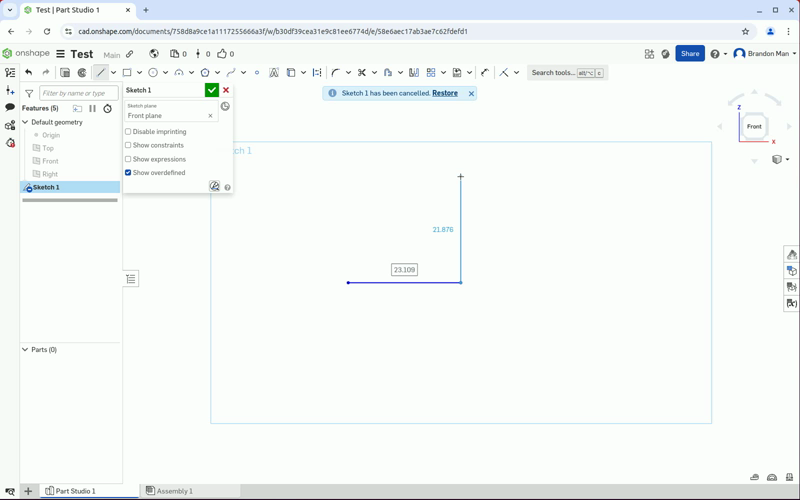
key_up(shift)
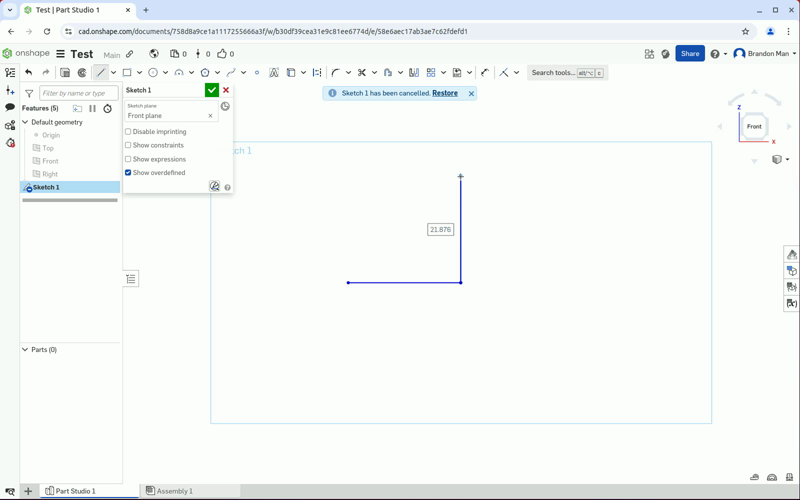
key_down(shift)
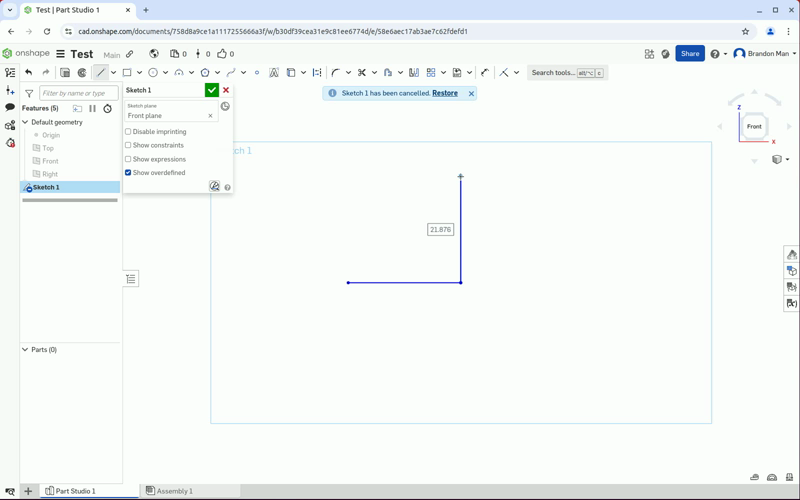
mouse_move(348, 176)
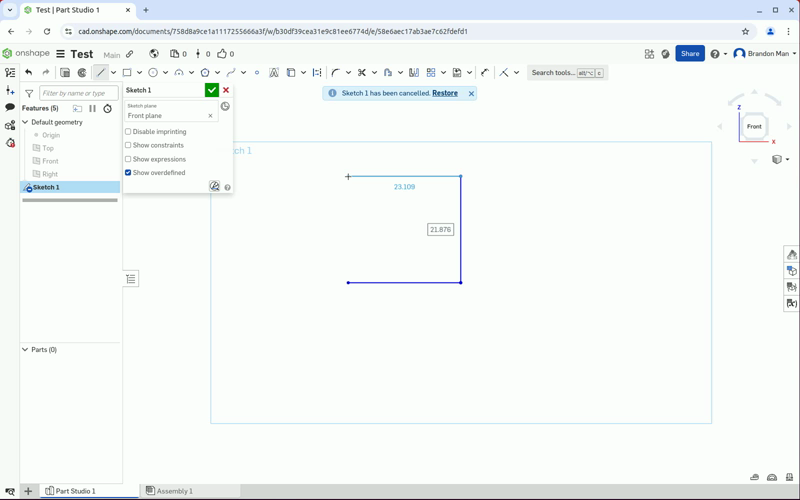
click(348, 176)
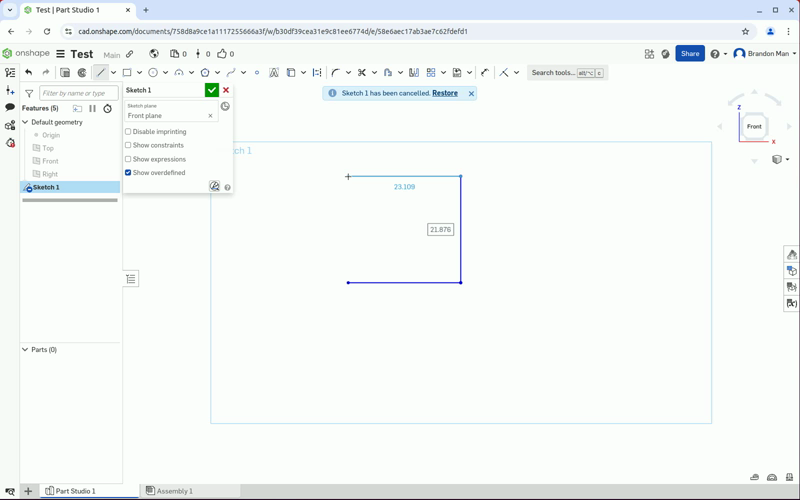
key_up(shift)
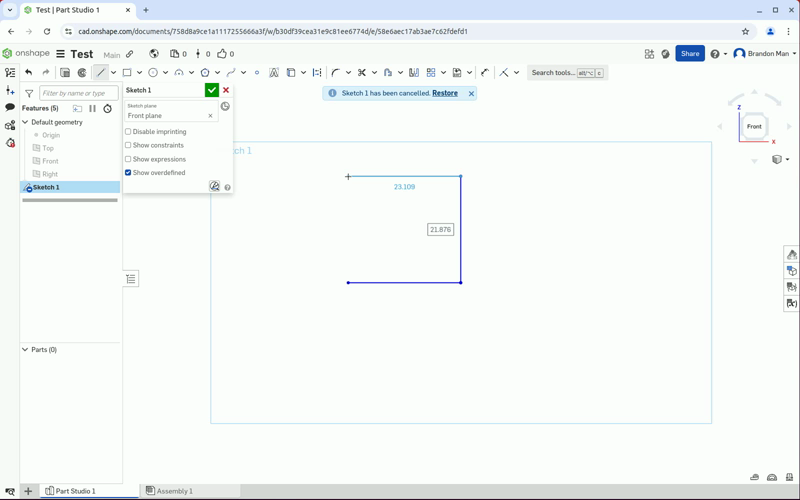
key_down(shift)
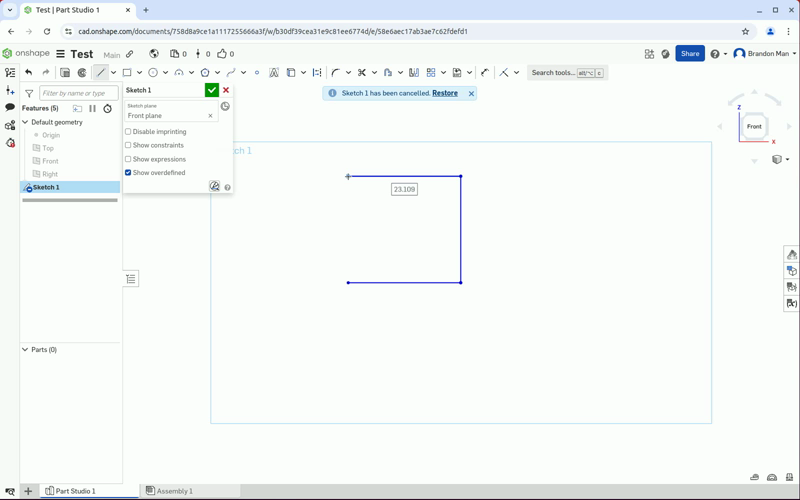
mouse_move(348, 282)
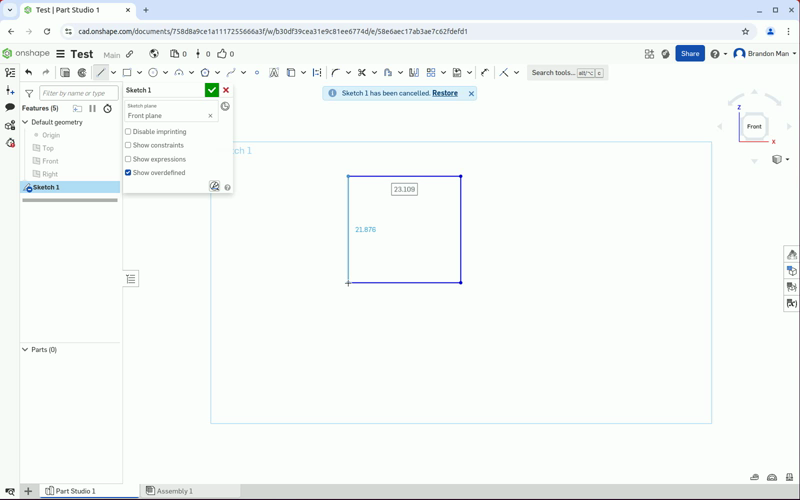
key_up(shift)
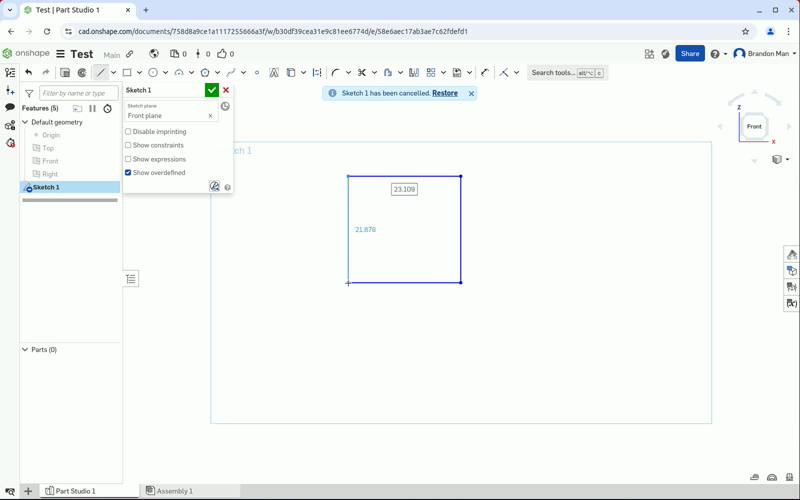
click(348, 282)
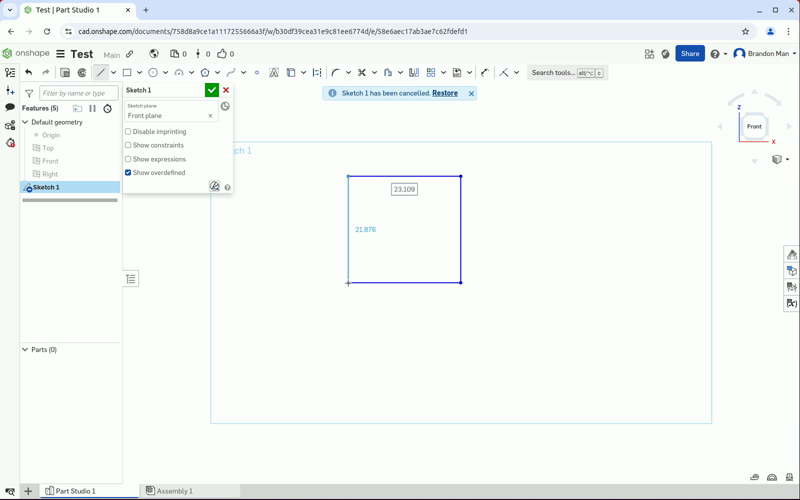
key(esc)
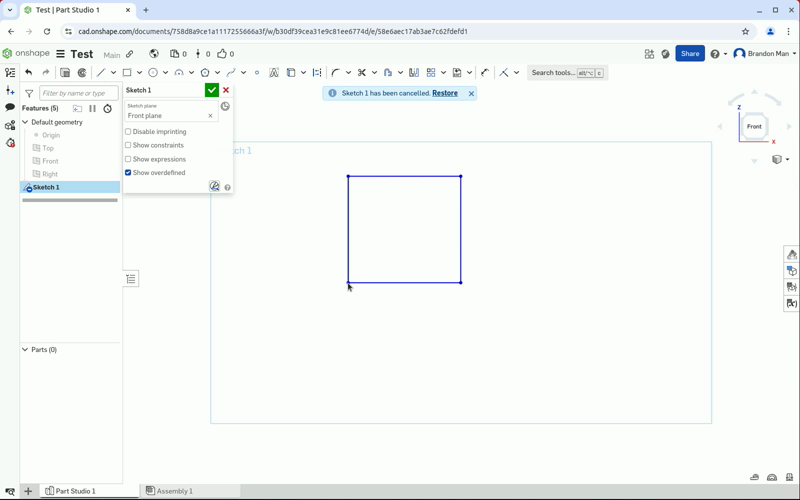
mouse_move(368, 244)
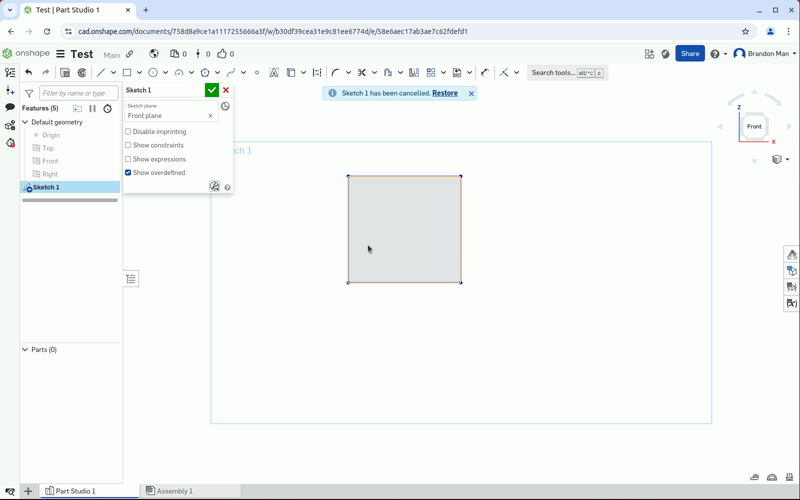
click(368, 244)
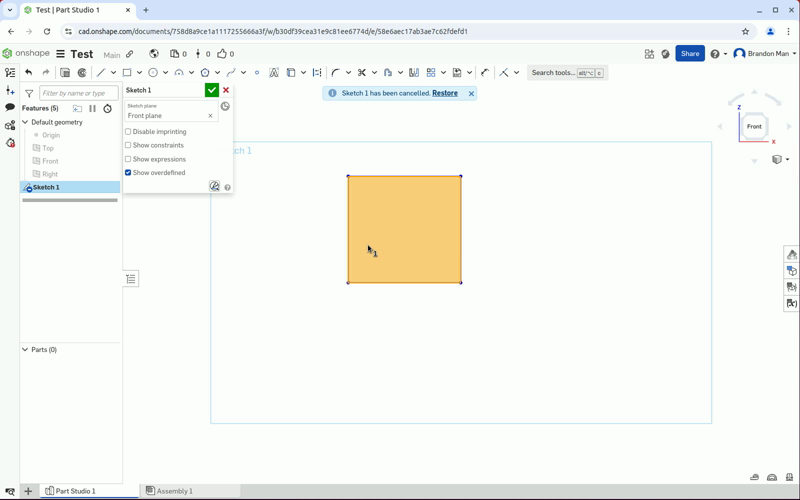
mouse_move(73, 352)
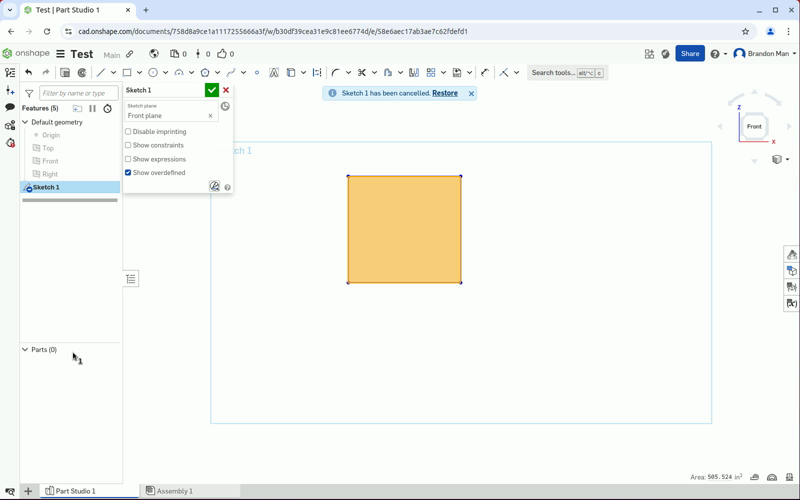
key(shift+y)
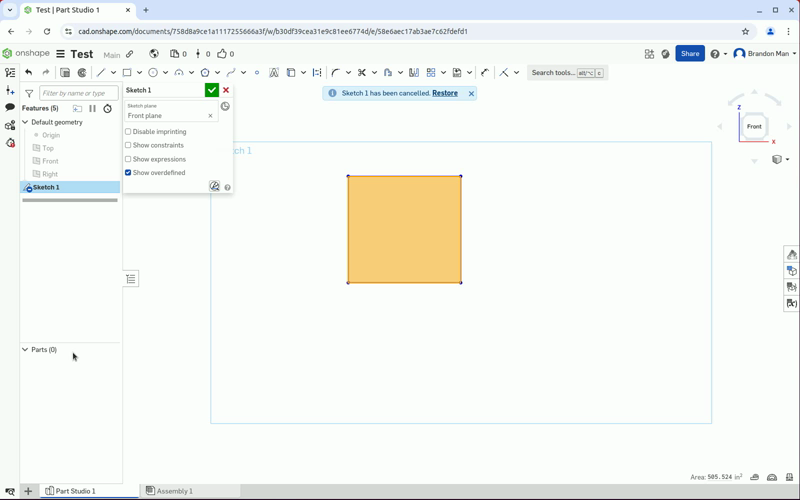
key(shift+e)
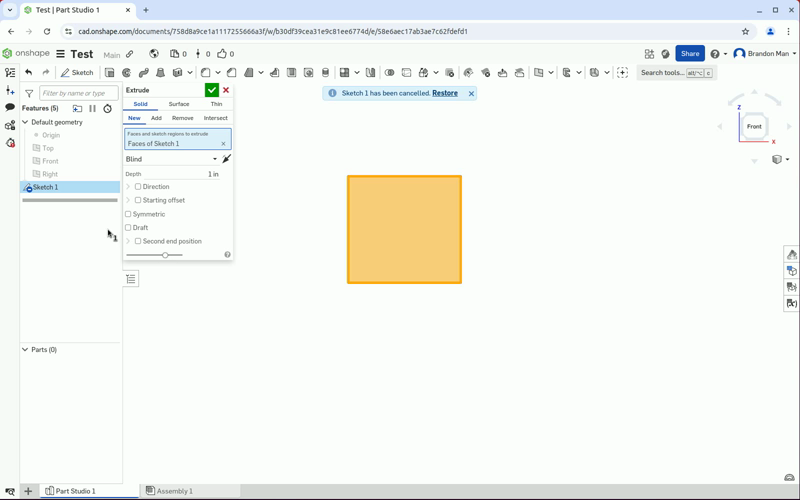
mouse_move(143, 106)
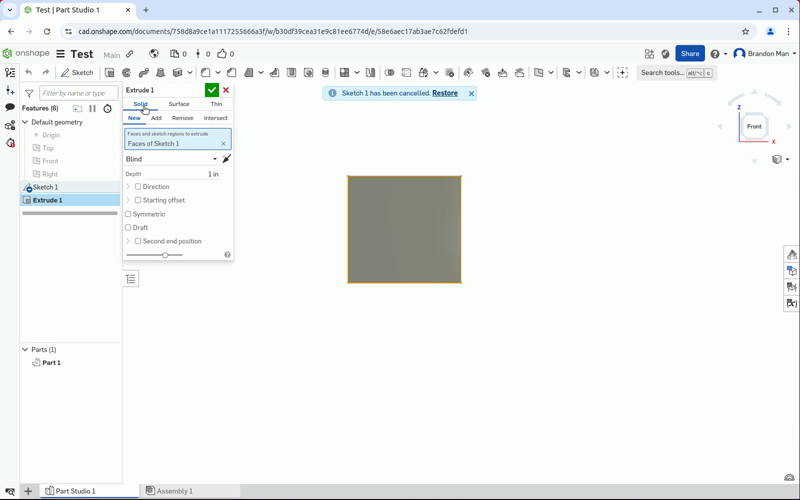
click(143, 106)
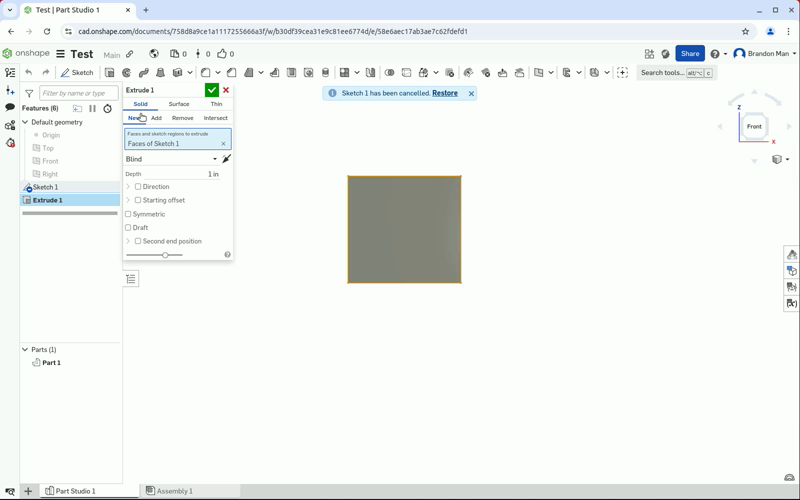
mouse_move(137, 120)
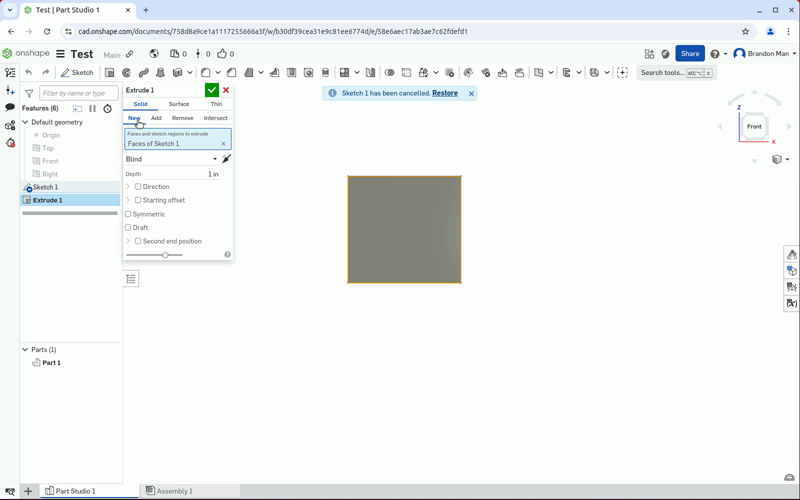
click(137, 120)
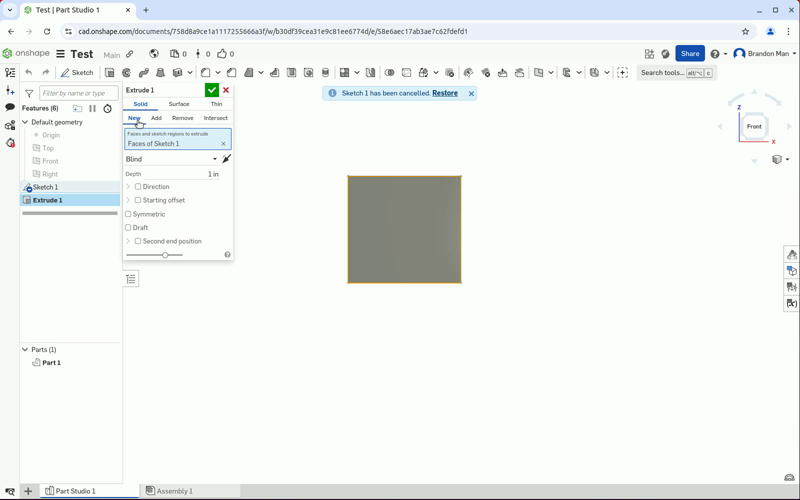
key(tab, 4)
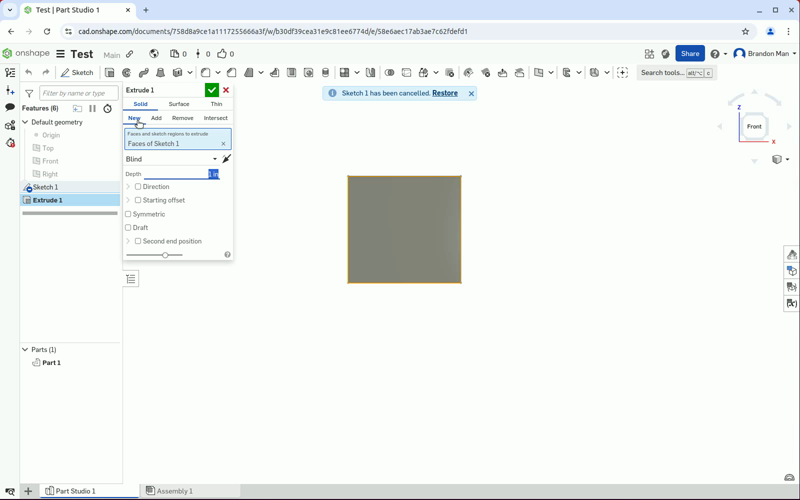
text(21.905)
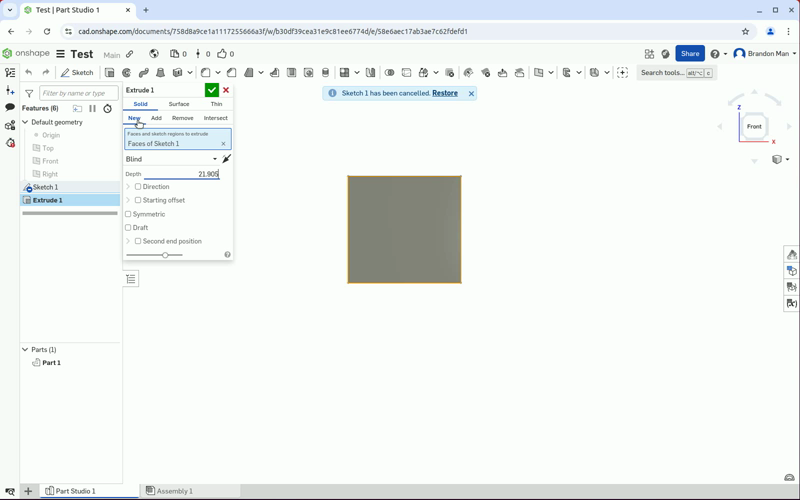
key(enter)
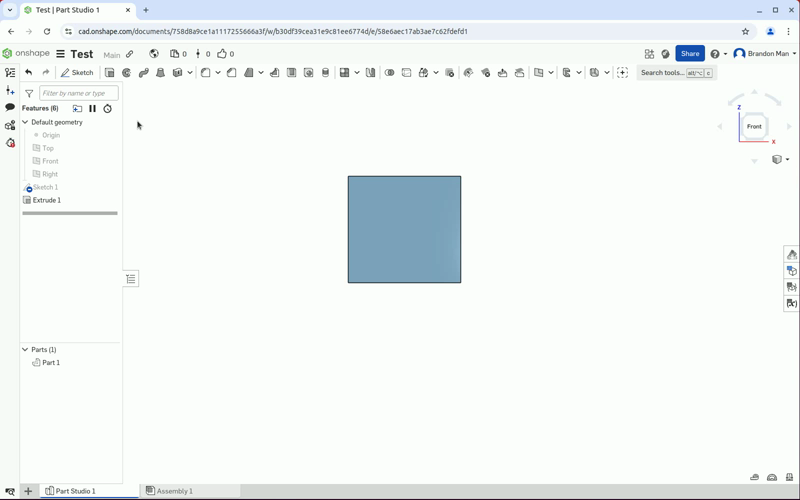
key(shift+h)
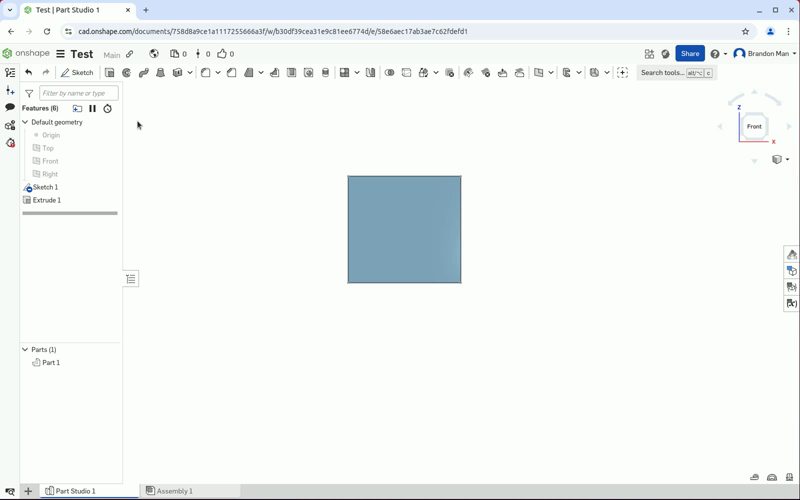
key(shift+h)
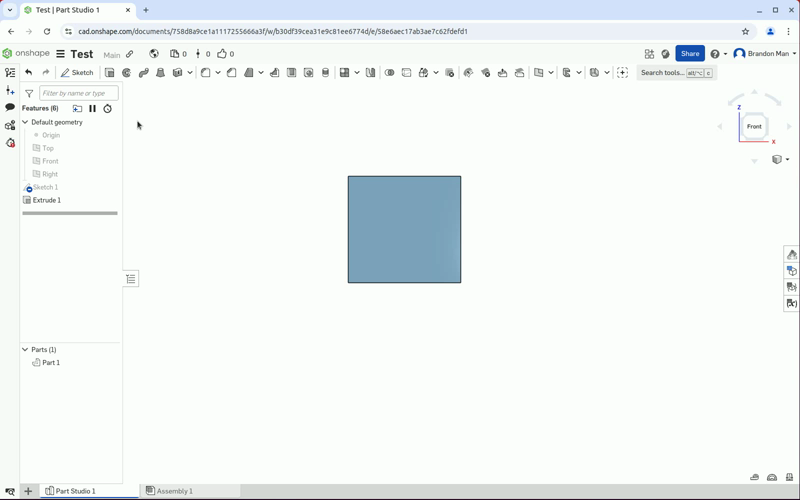
mouse_move(73, 189)
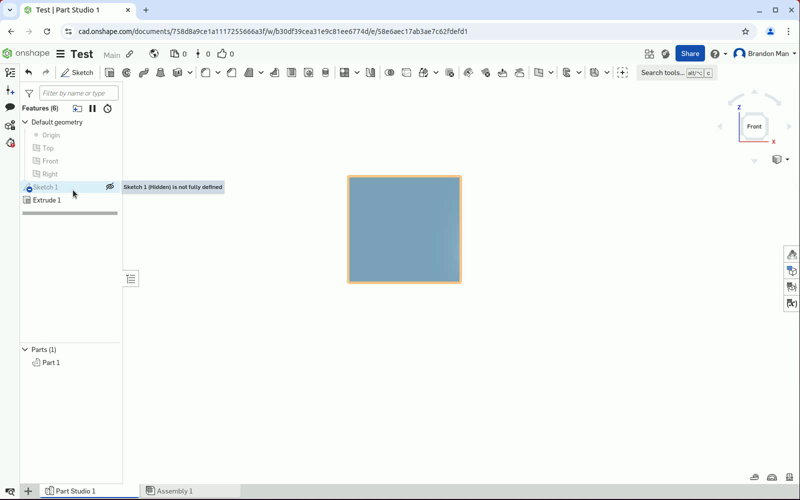
click(73, 189)
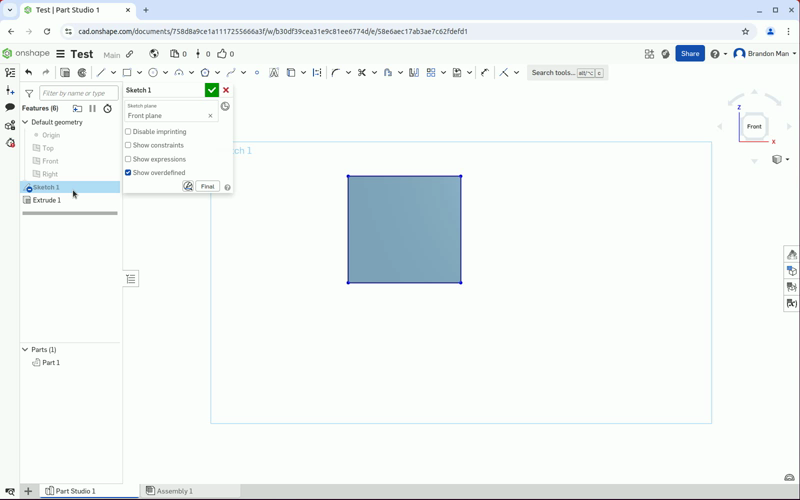
mouse_move(229, 92)
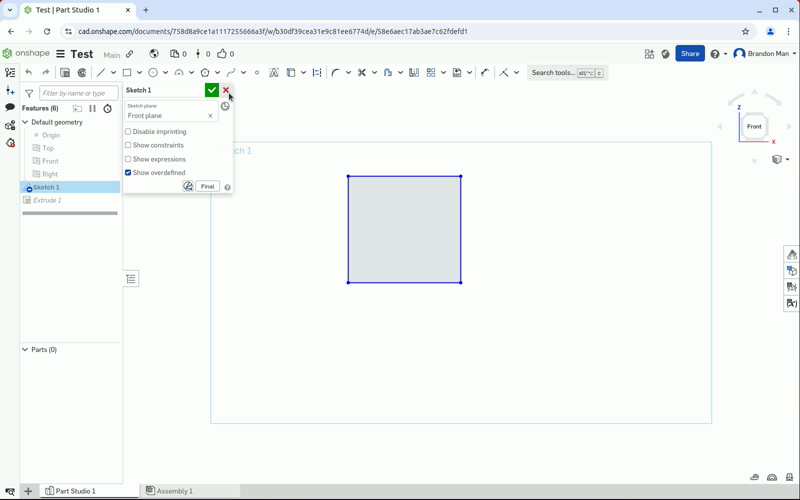
click(229, 92)
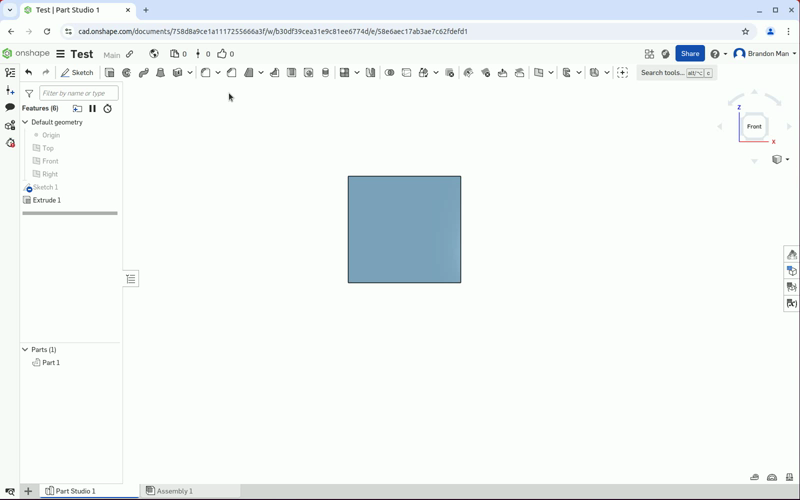
mouse_move(541, 75)
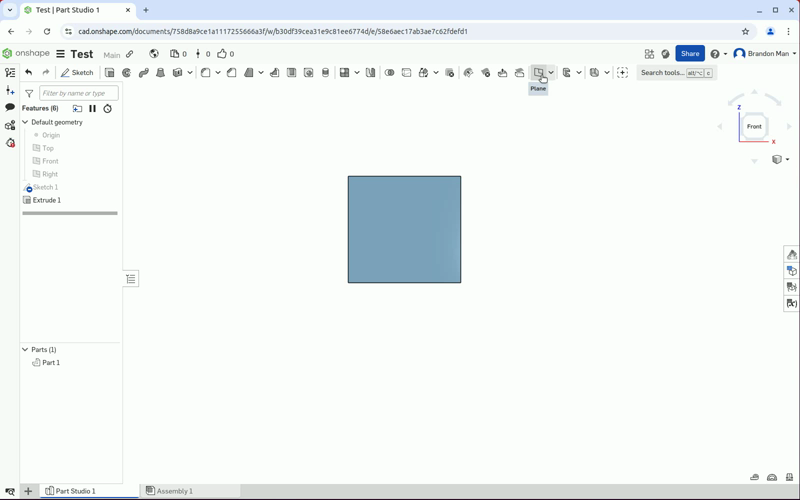
click(541, 75)
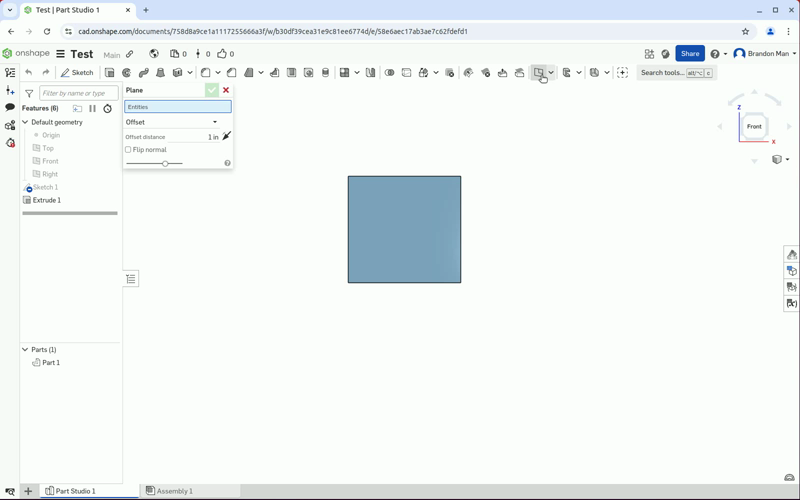
mouse_move(73, 163)
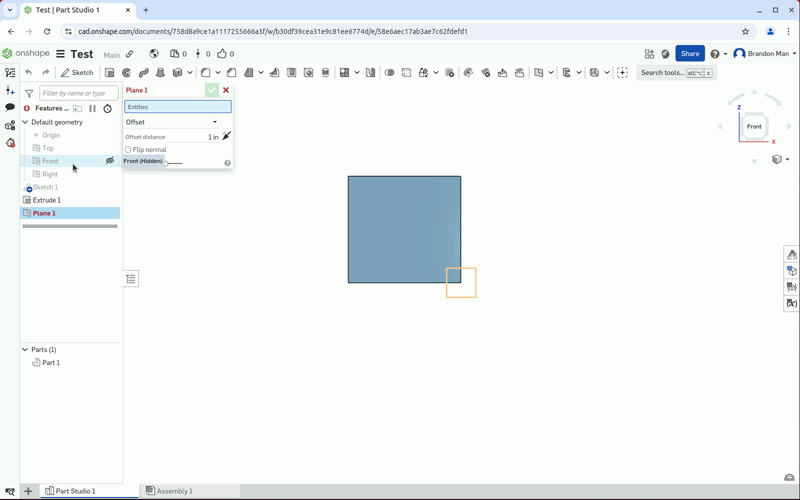
click(73, 163)
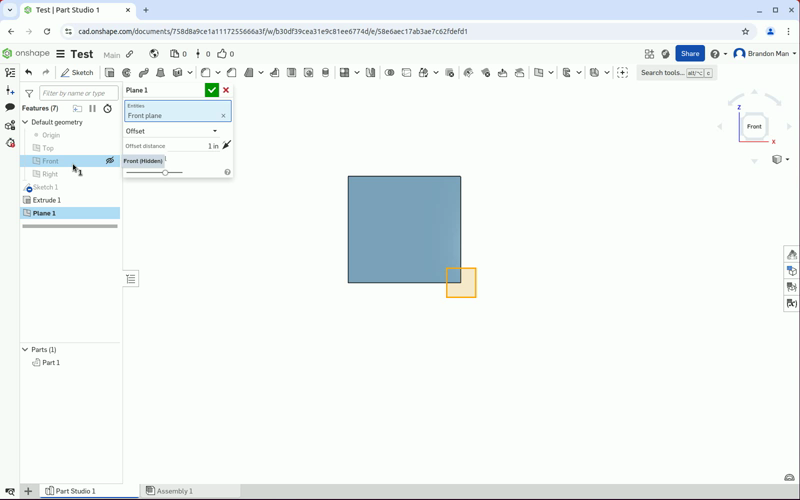
key(tab, 2)
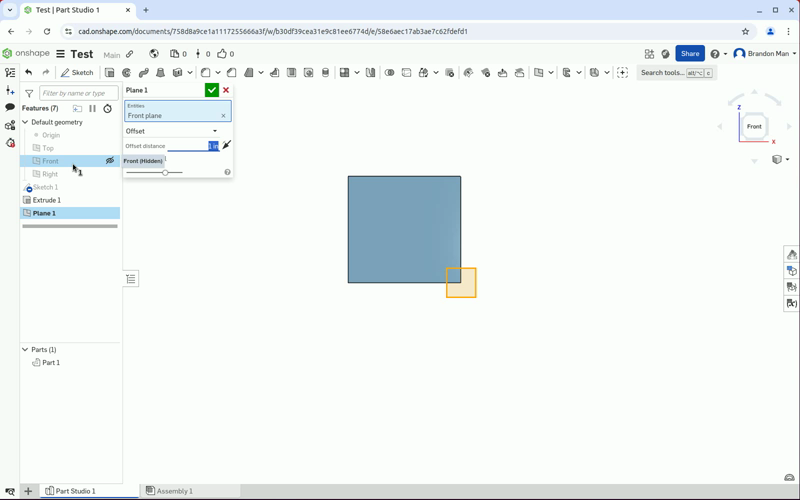
text(21.907)
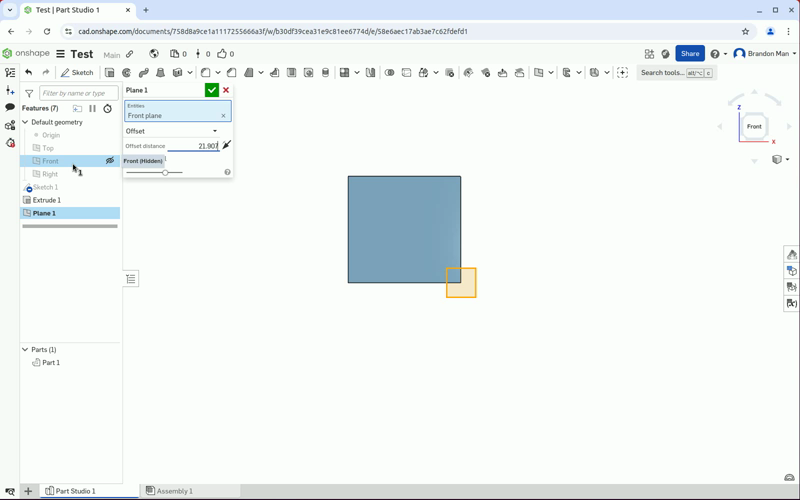
key(enter, 2)
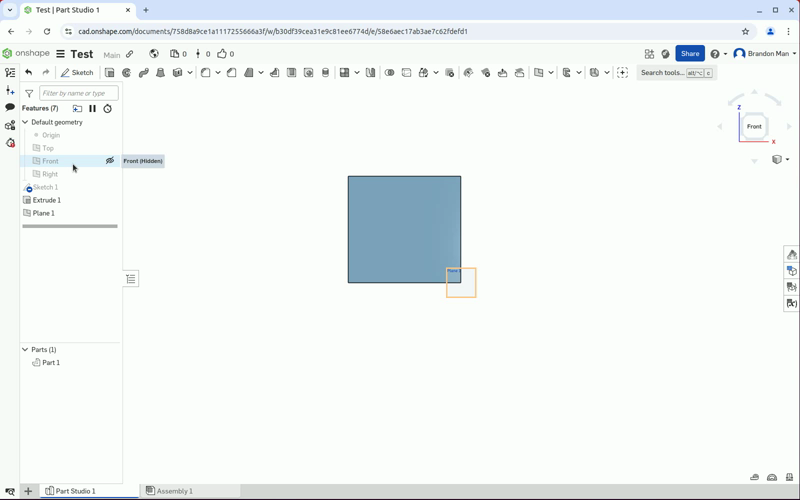
key(shift+s)
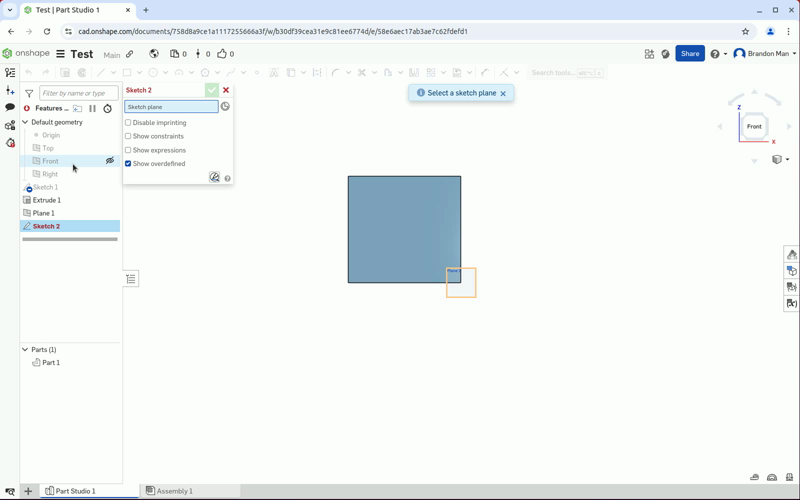
mouse_move(73, 215)
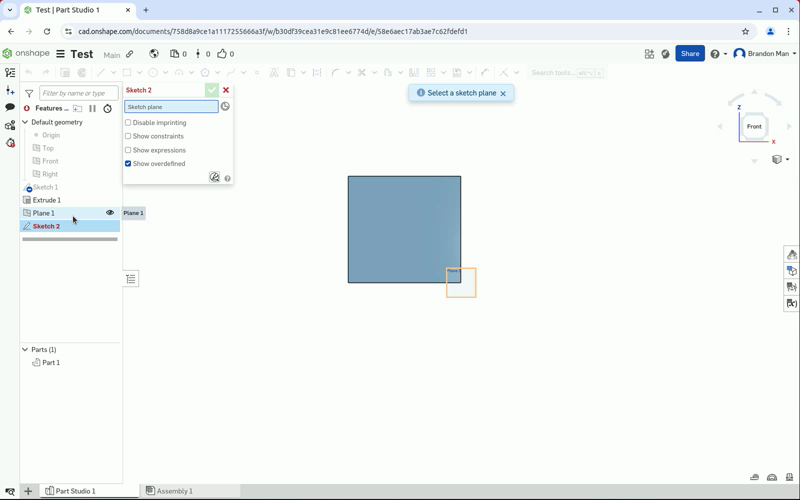
click(73, 215)
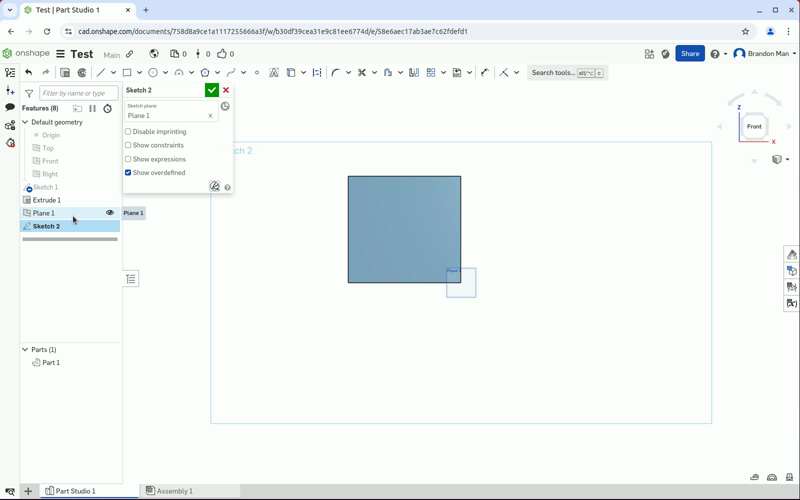
mouse_move(73, 352)
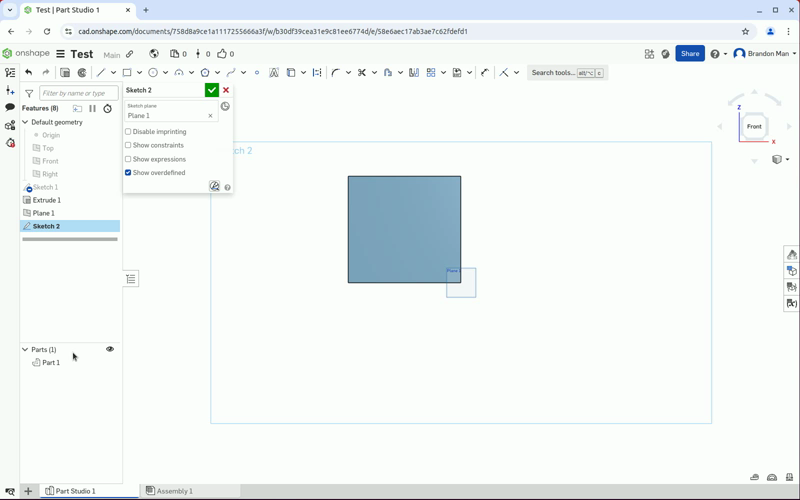
key(y)
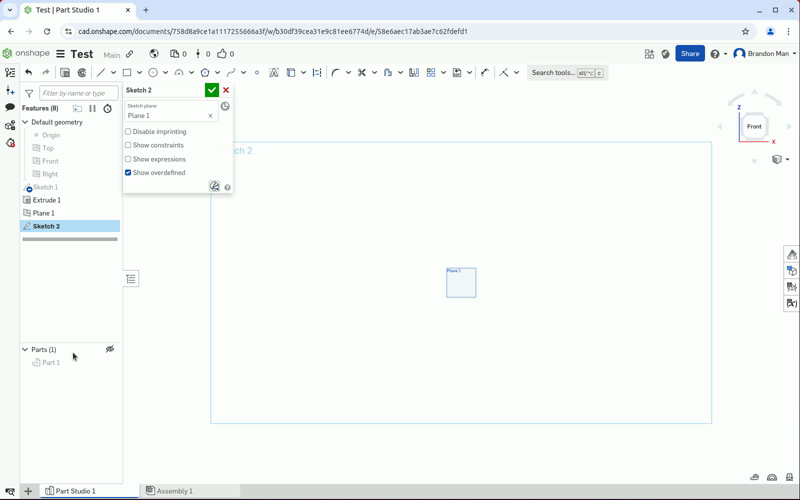
key(l)
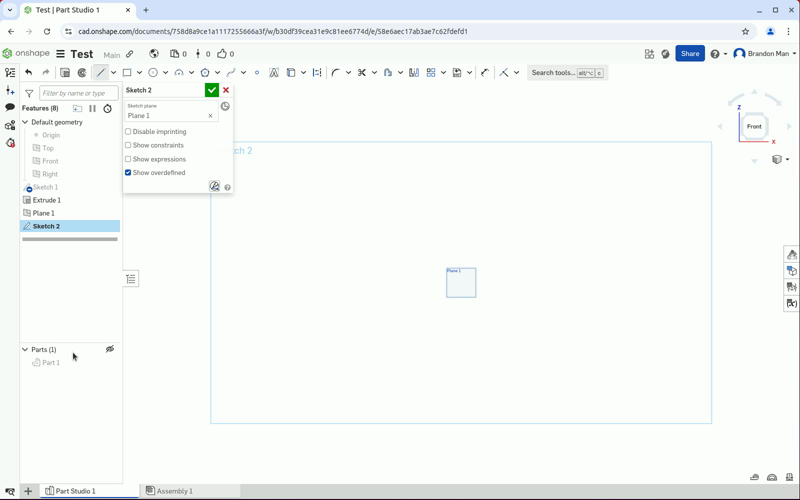
key_down(shift)
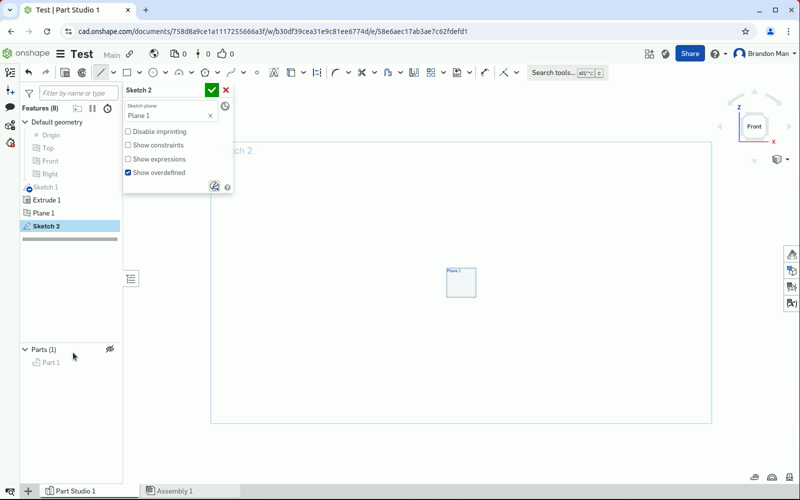
mouse_move(404, 230)
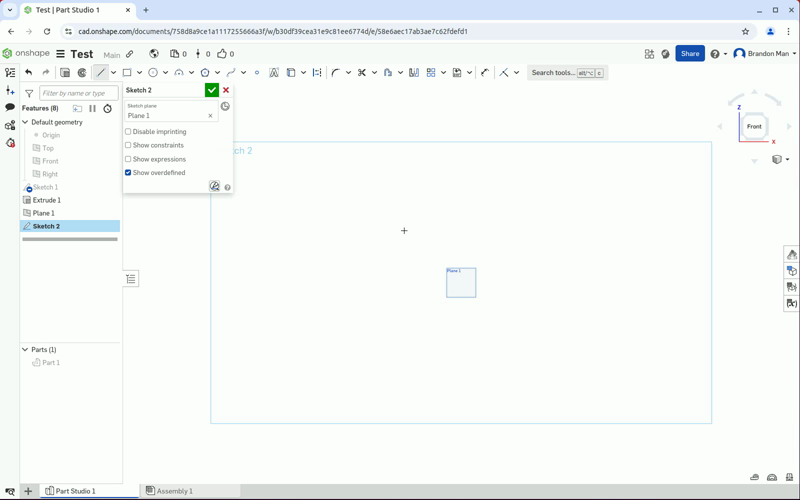
click(404, 230)
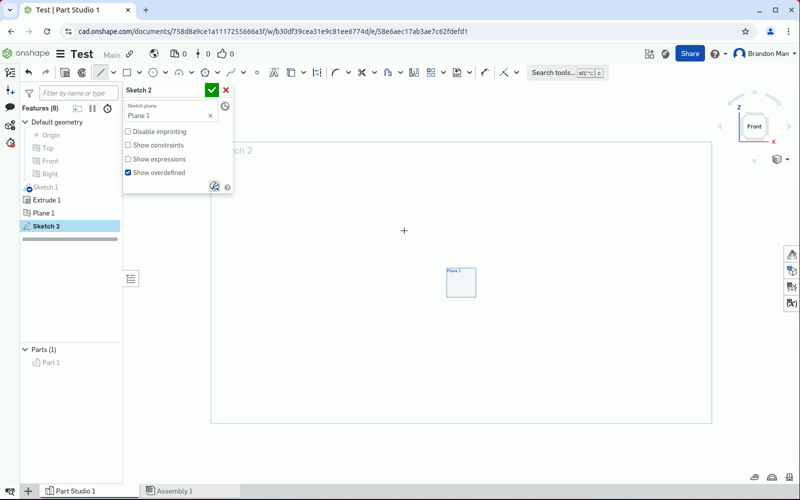
key_up(shift)
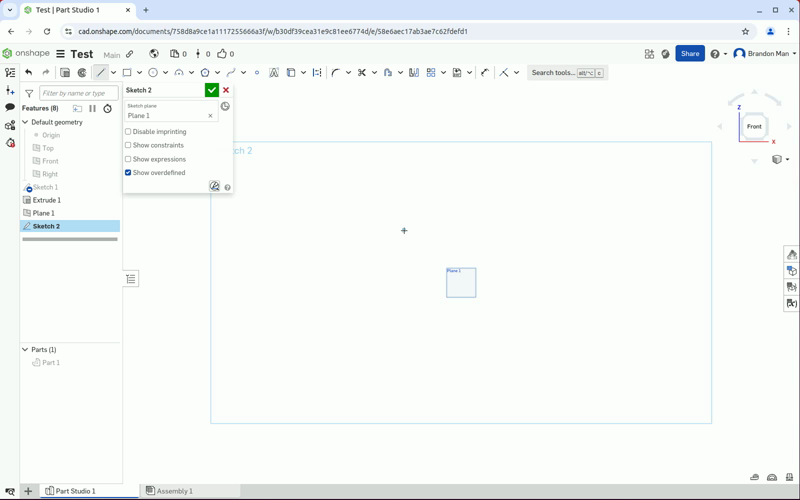
key_down(shift)
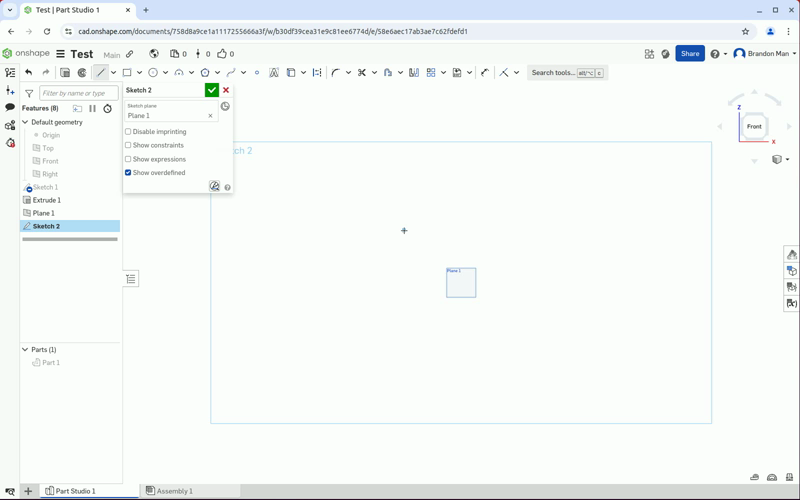
mouse_move(434, 230)
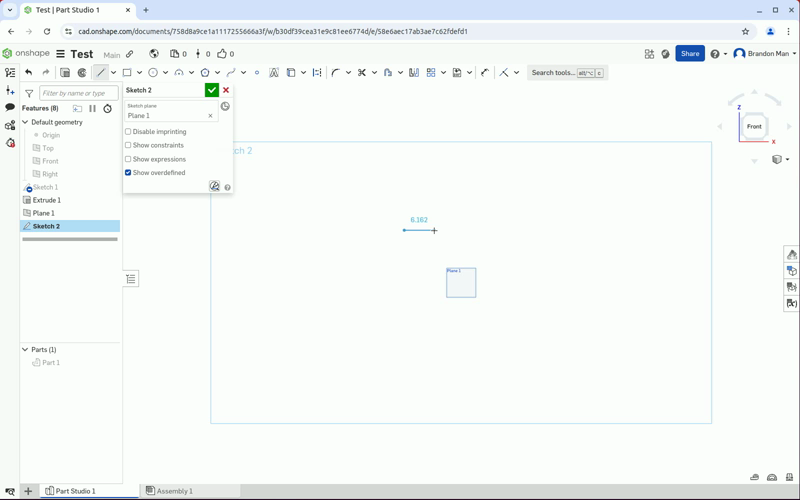
mouse_move(461, 230)
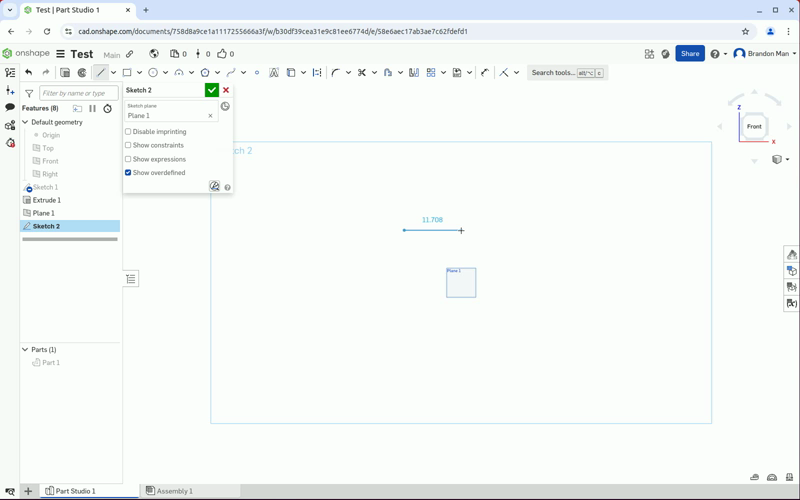
click(461, 230)
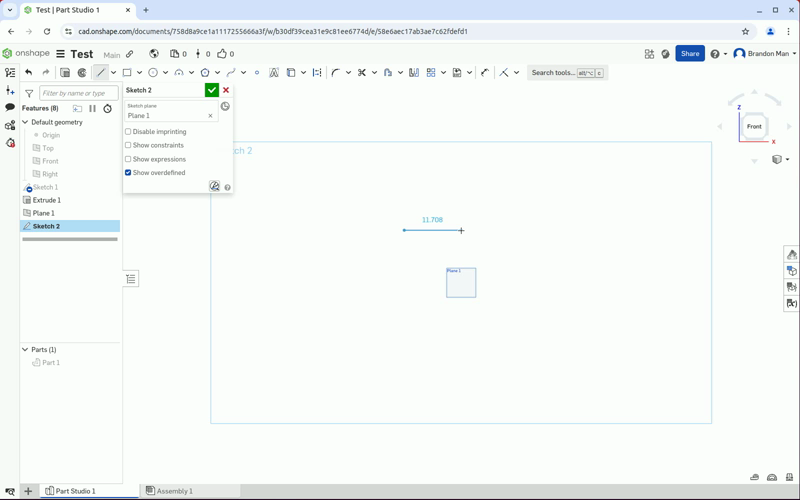
key_up(shift)
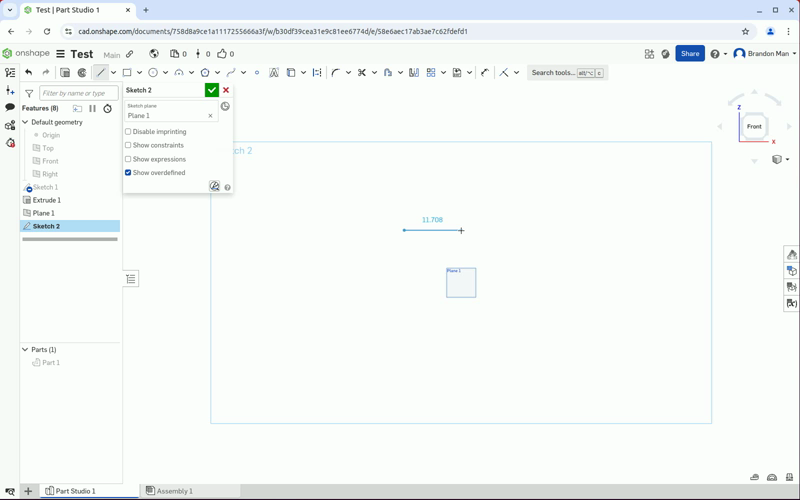
key_down(shift)
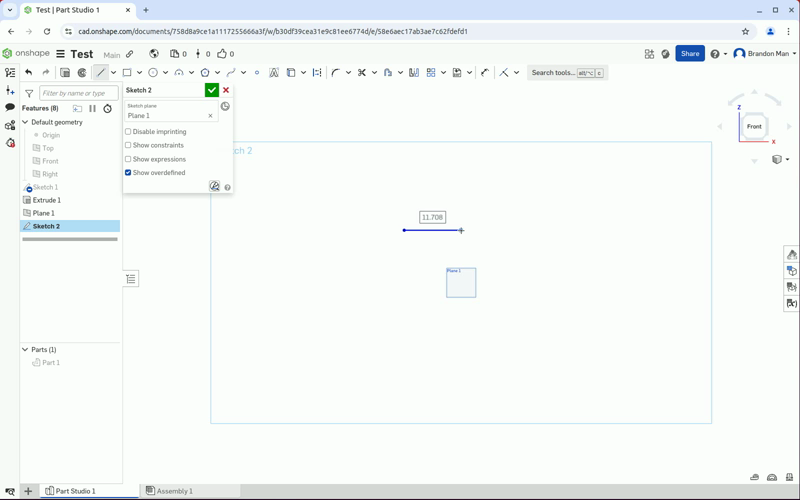
mouse_move(491, 230)
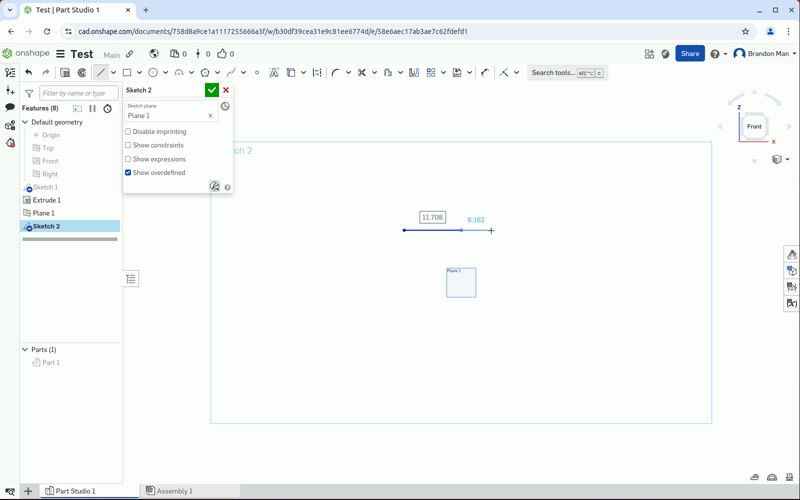
mouse_move(461, 175)
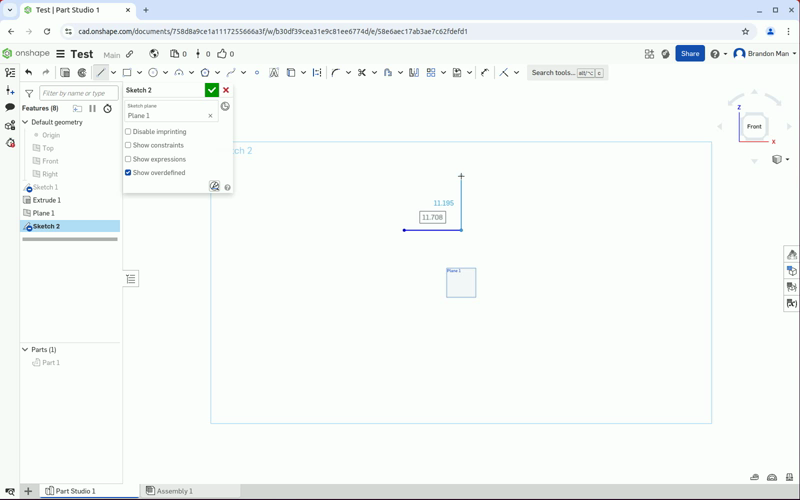
click(461, 175)
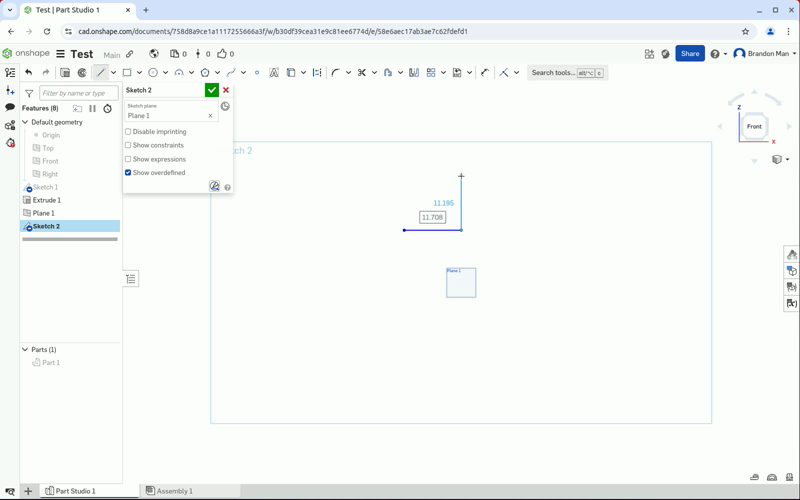
key_up(shift)
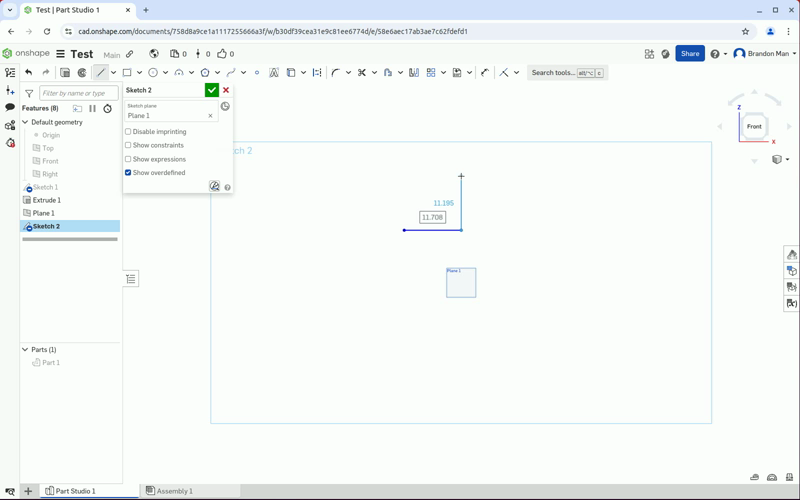
key_down(shift)
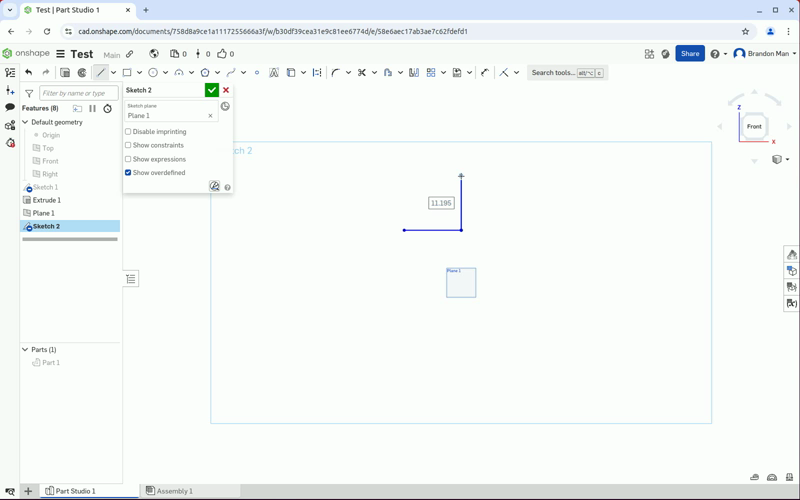
mouse_move(491, 175)
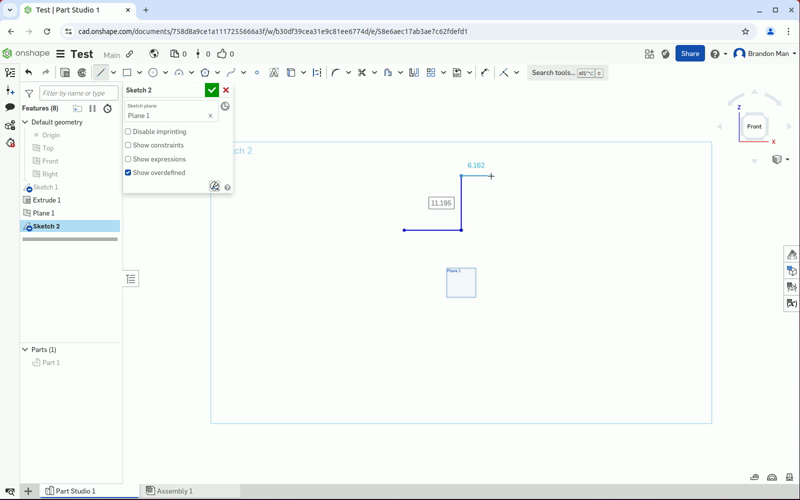
mouse_move(404, 175)
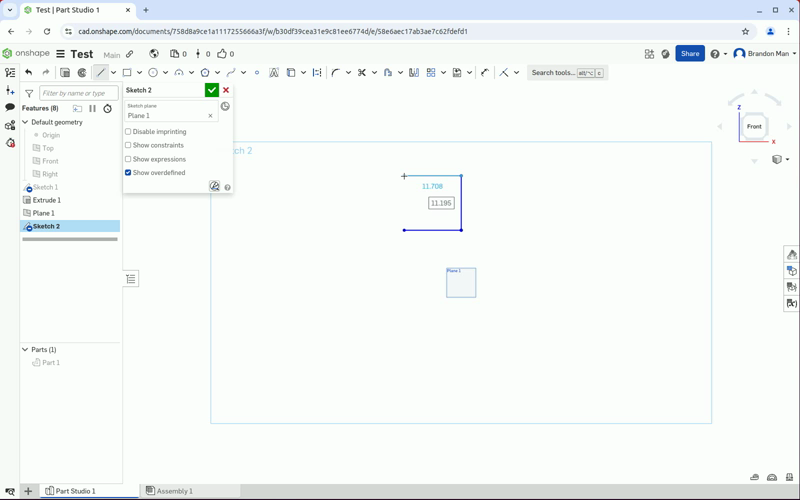
click(404, 175)
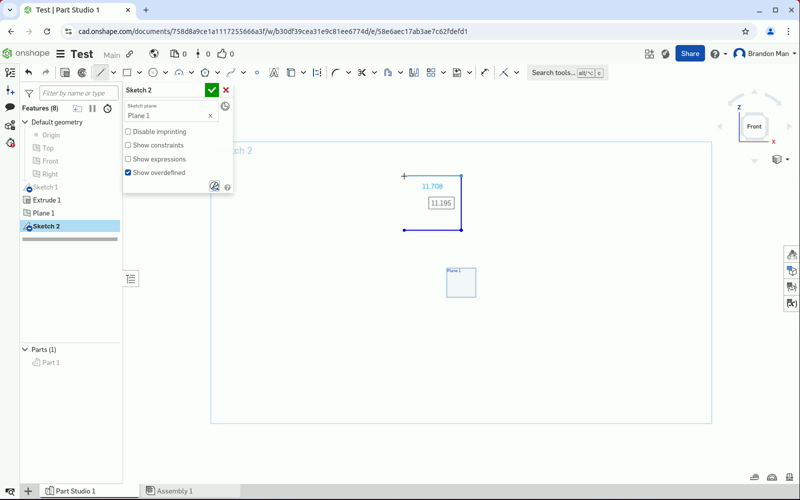
key_up(shift)
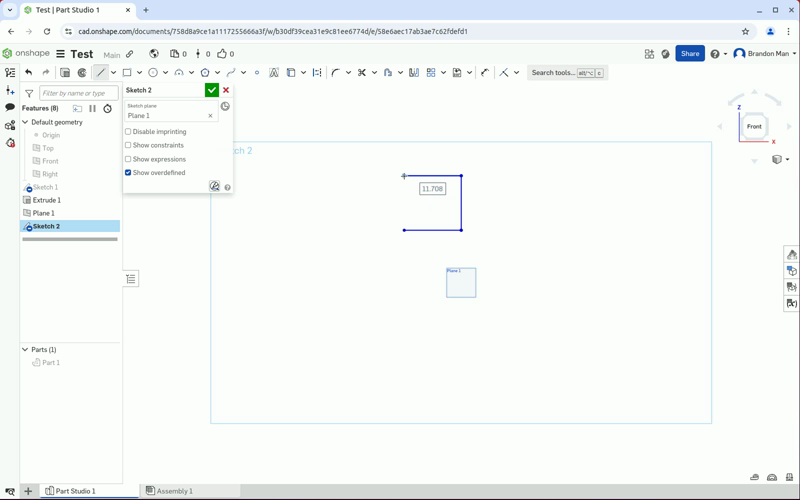
mouse_move(434, 175)
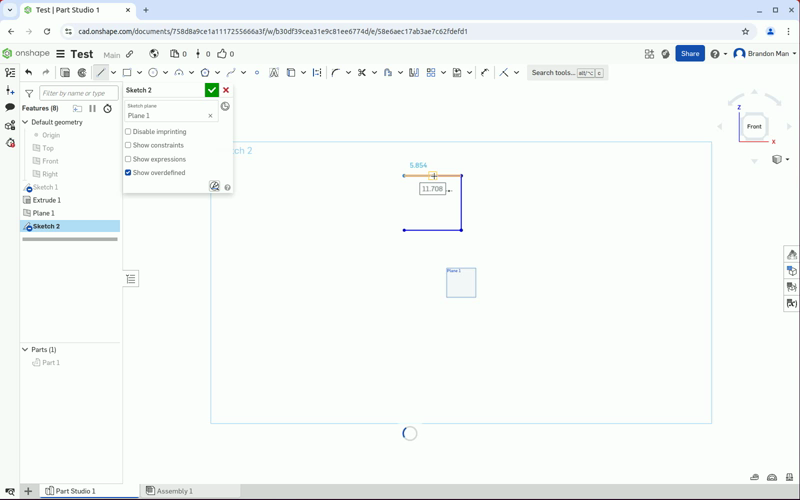
key_down(shift)
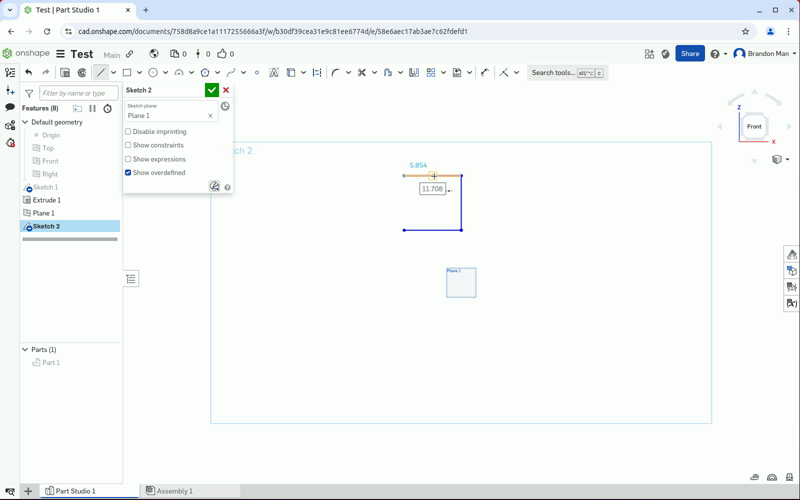
mouse_move(404, 230)
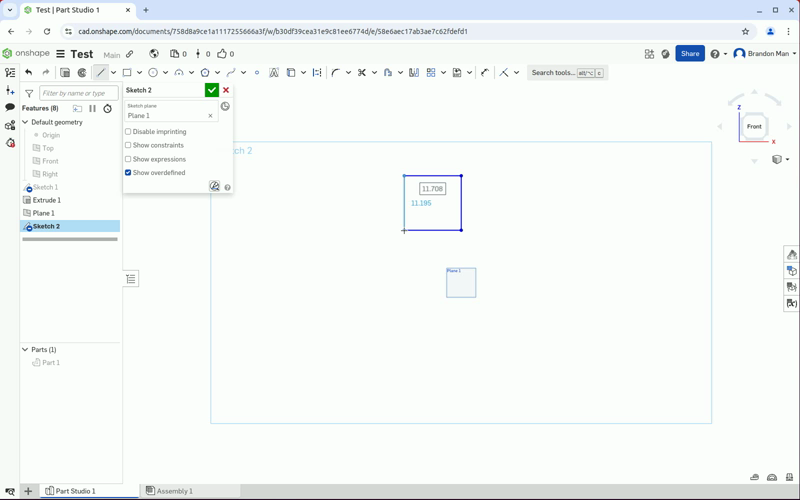
key_up(shift)
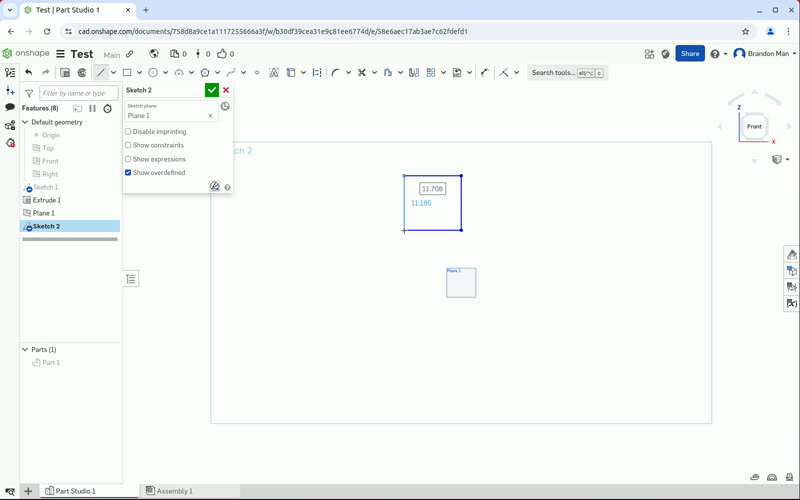
click(404, 230)
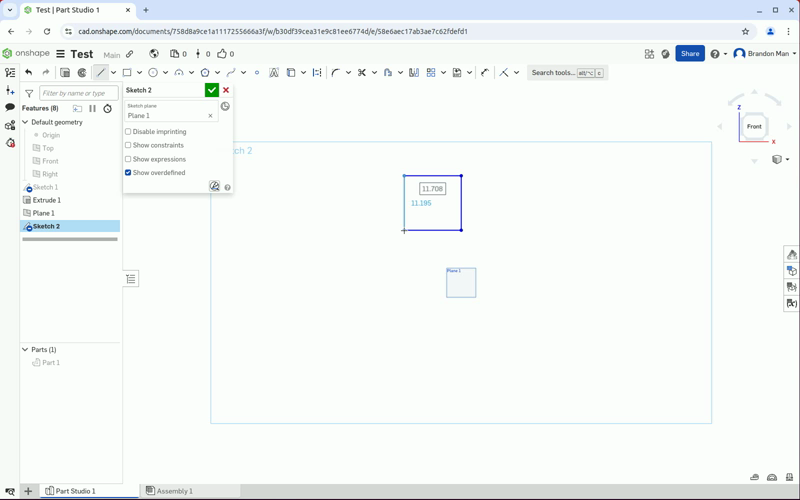
key(esc)
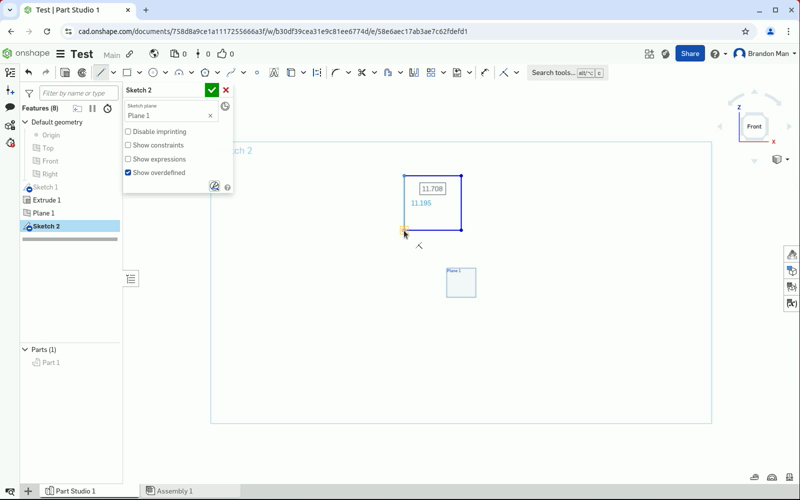
mouse_move(440, 221)
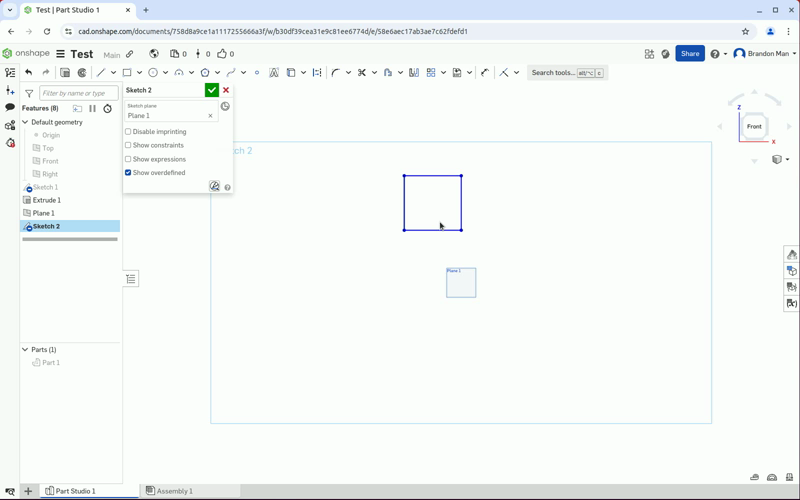
click(440, 221)
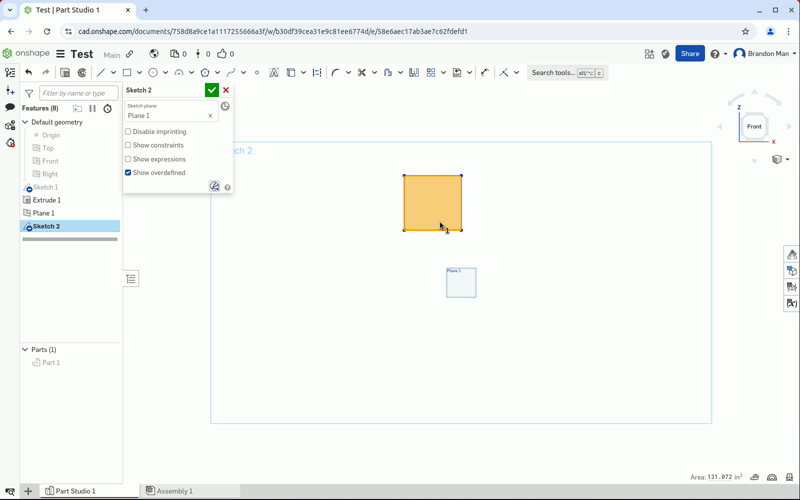
mouse_move(73, 352)
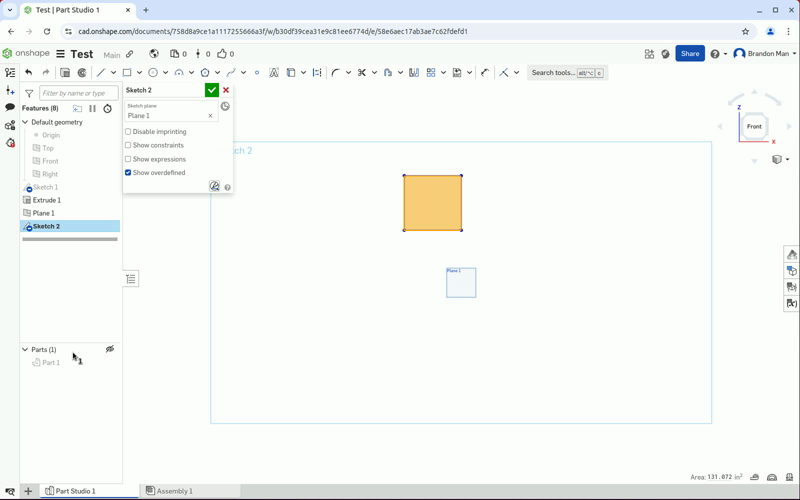
key(shift+y)
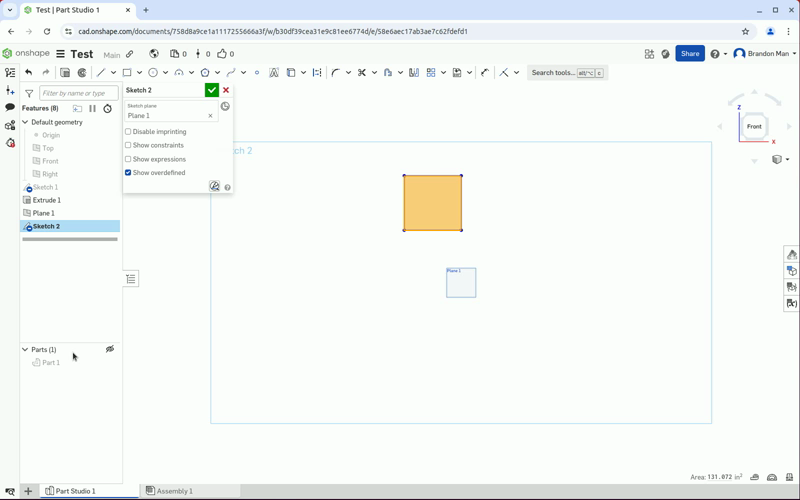
key(shift+e)
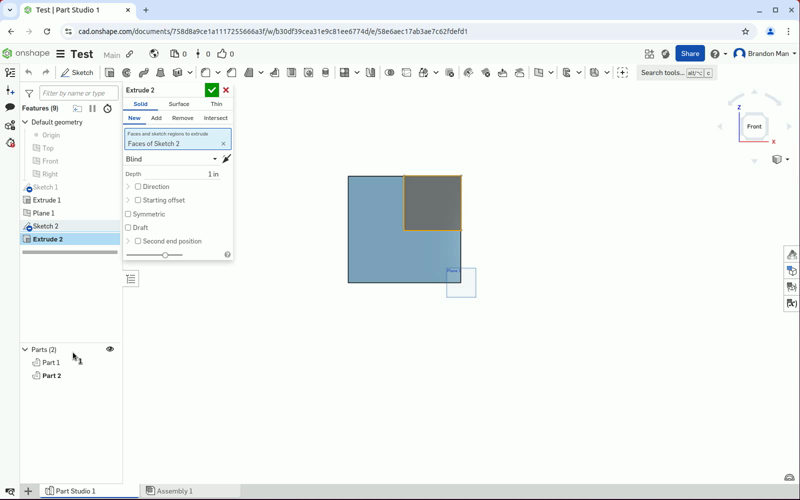
mouse_move(143, 106)
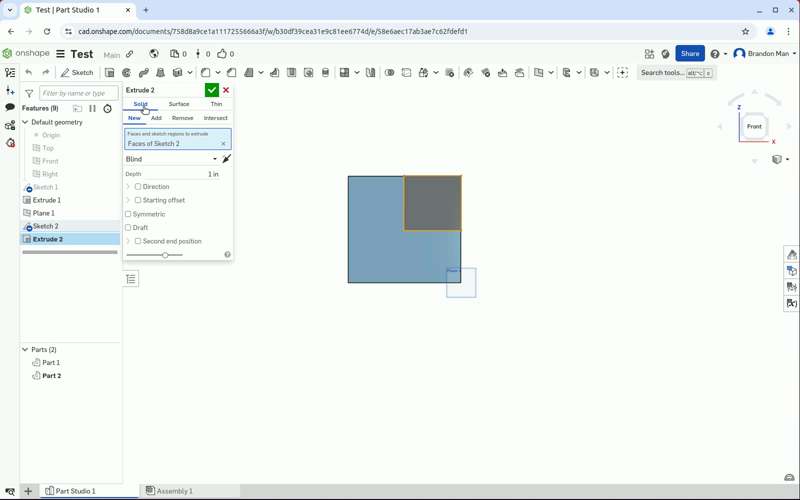
click(143, 106)
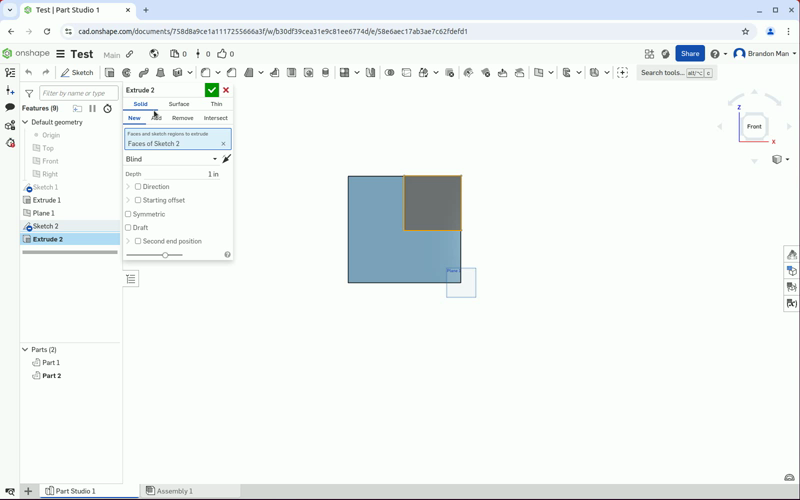
mouse_move(186, 120)
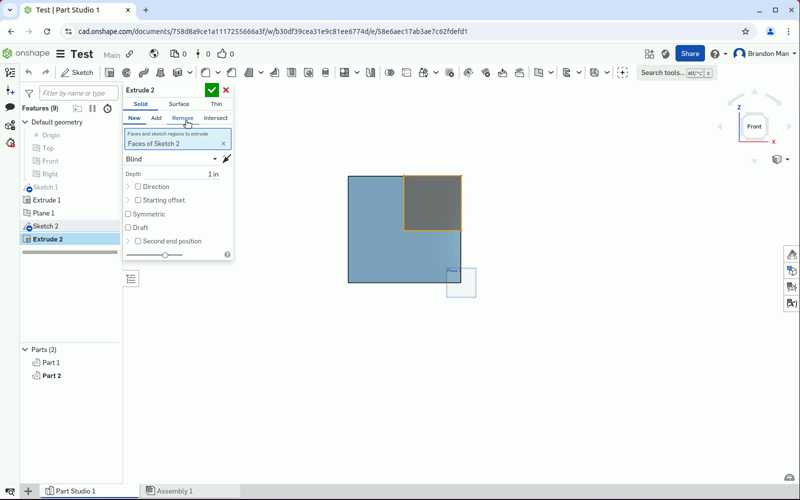
click(186, 120)
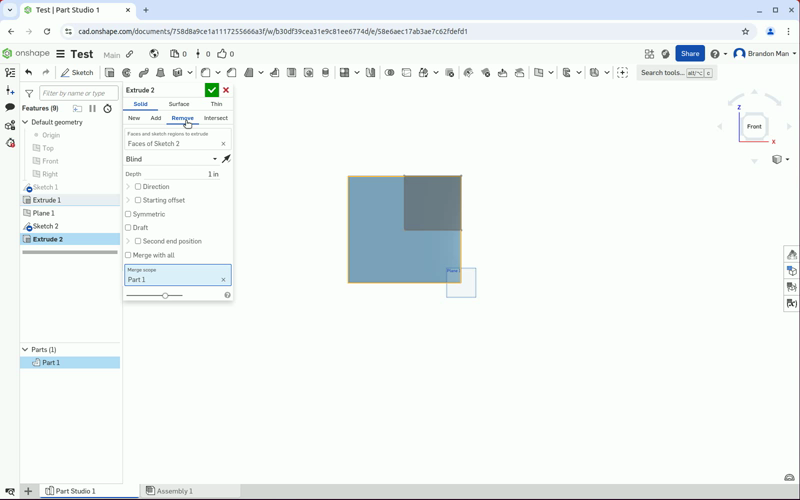
key(tab, 4)
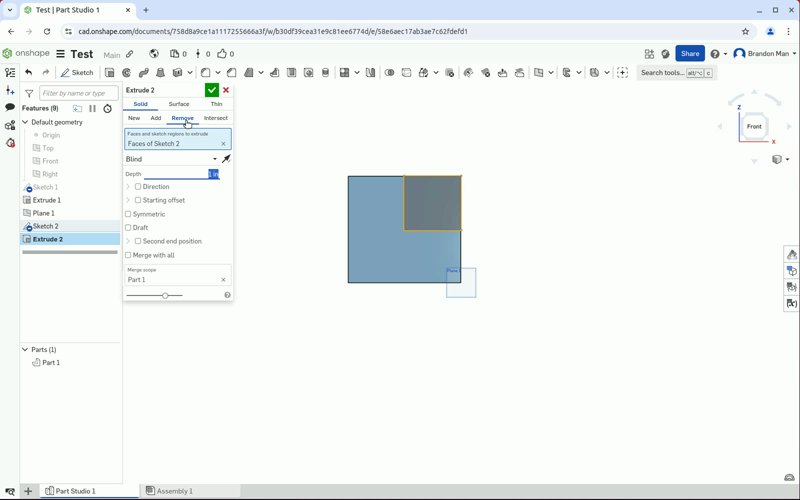
text(10.832)
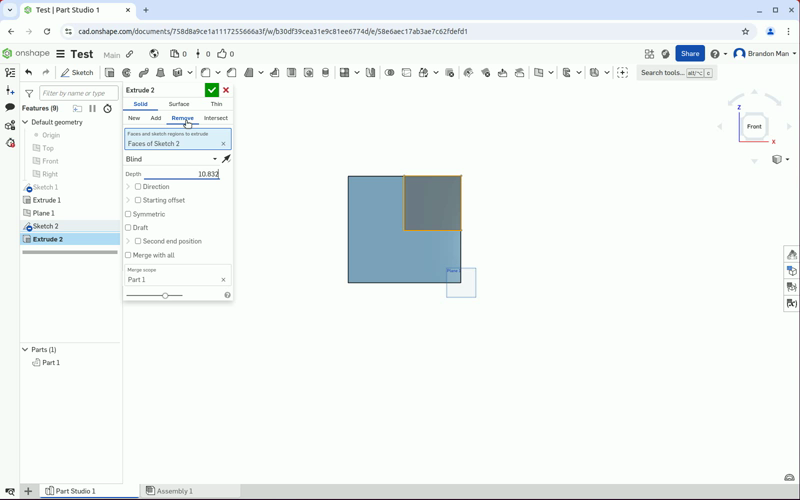
key(tab, 6)
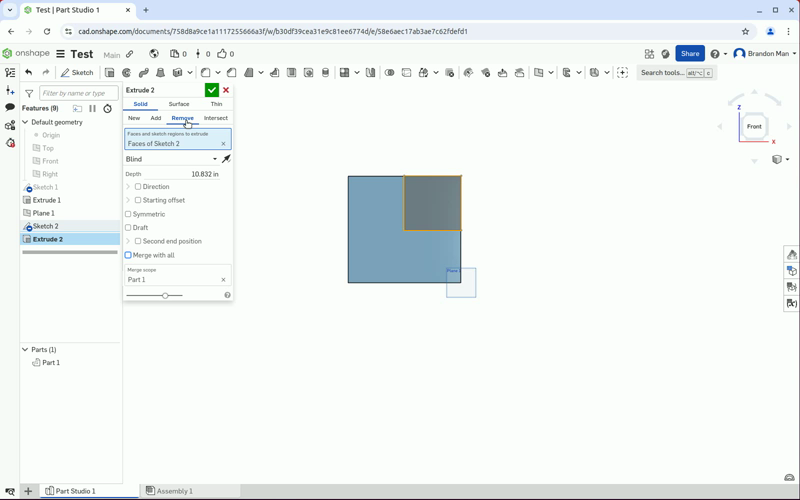
key(space)
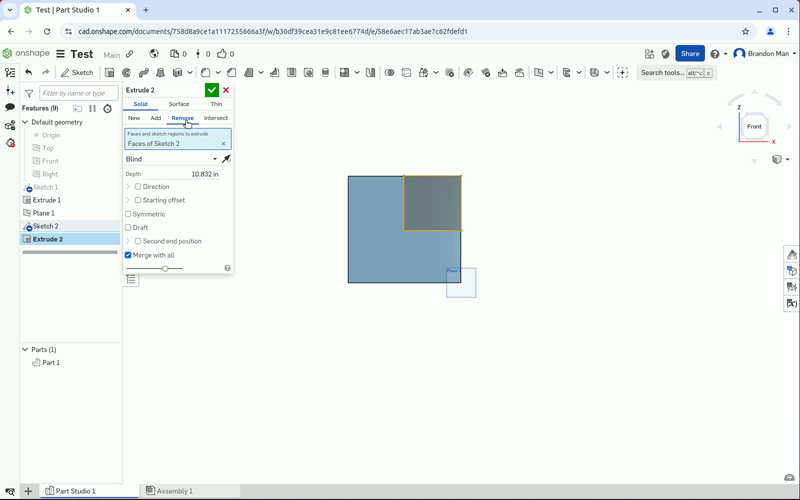
key(enter)
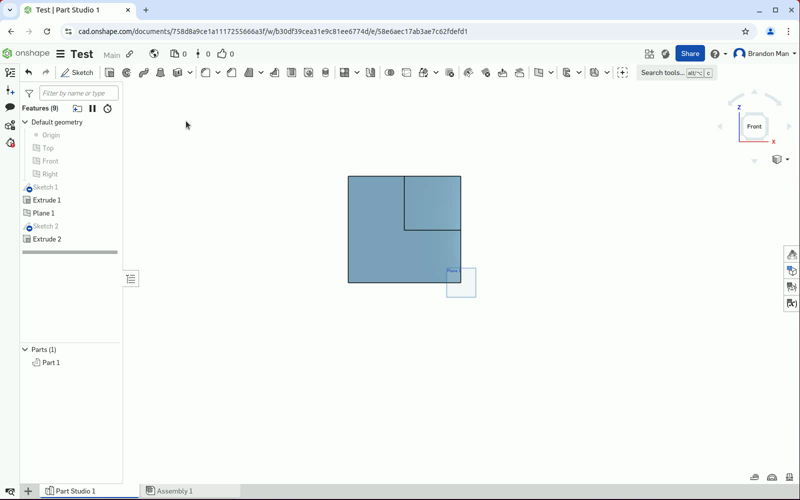
key(shift+h)
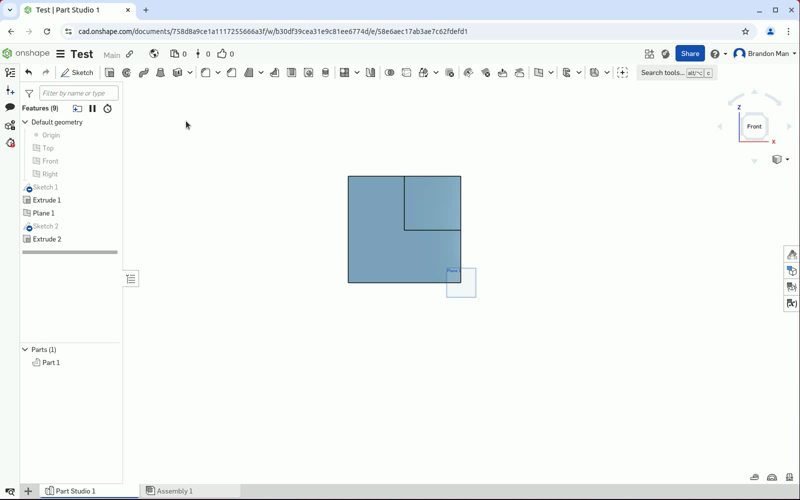
key(shift+h)
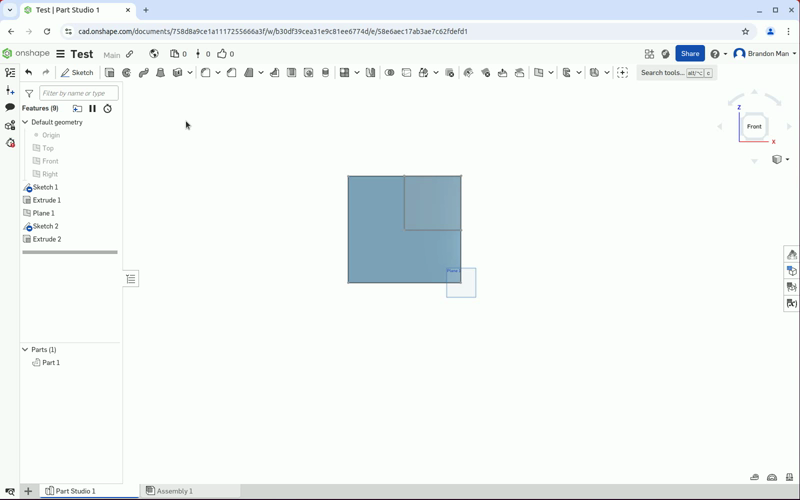
key(shift+7)
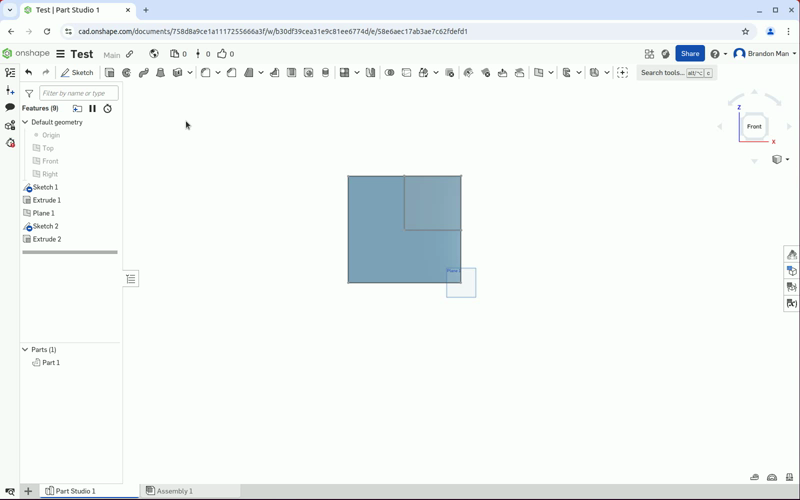
key(left, 2)
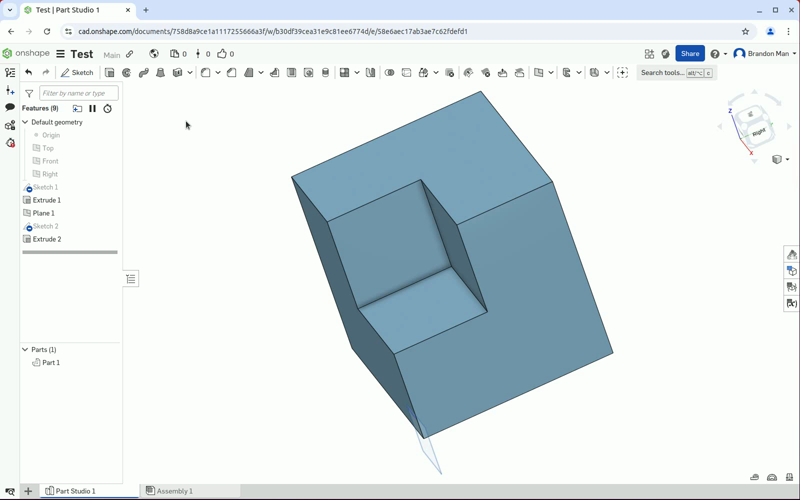
key(down, 2)
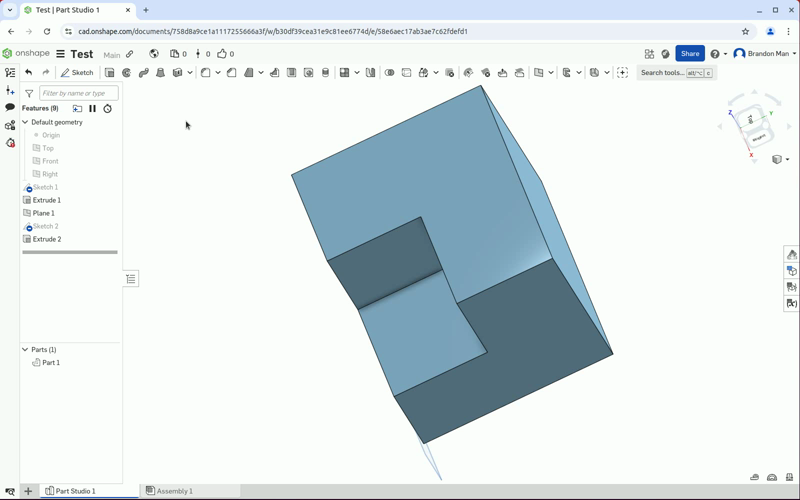
key(up, 2)
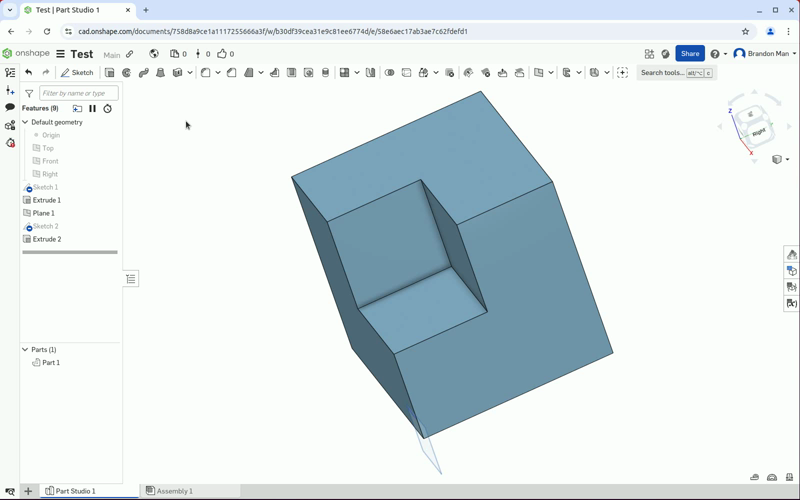
key(right, 2)
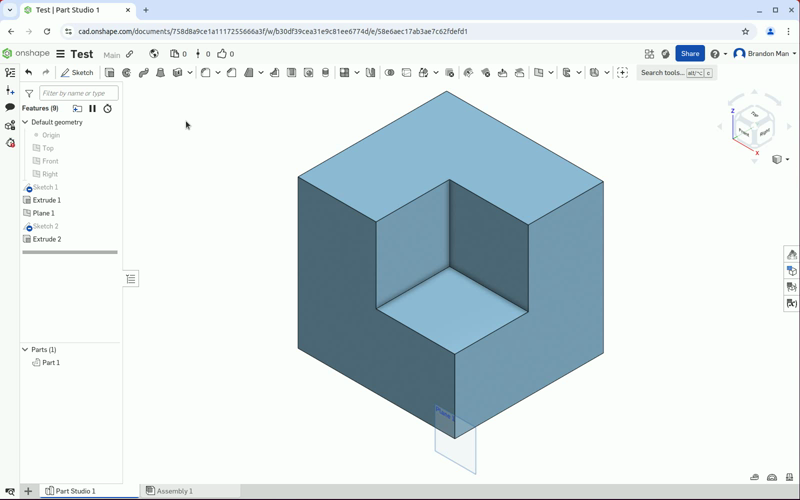
mouse_move(73, 189)
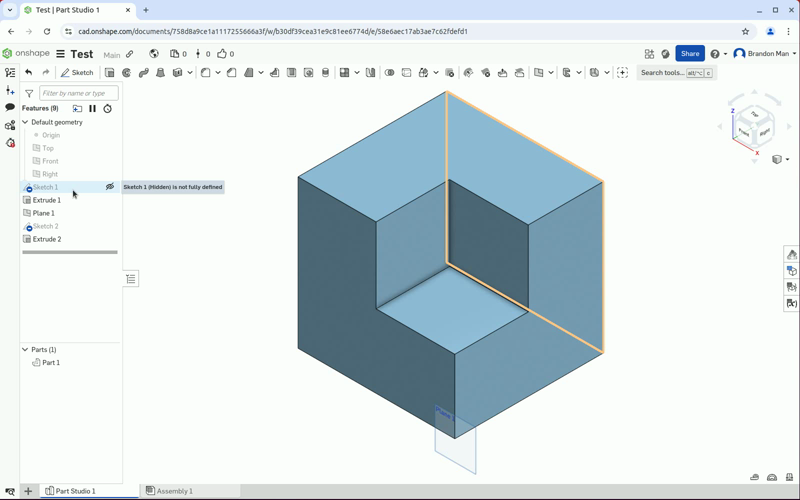
click(73, 189)